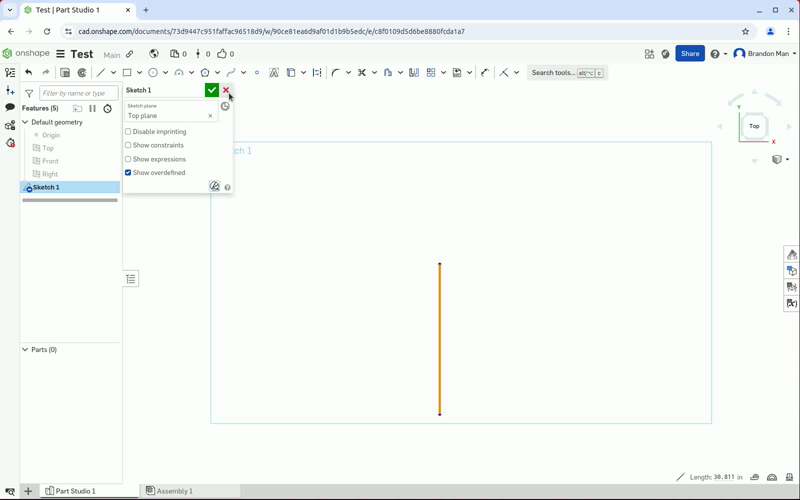
key(shift+h)
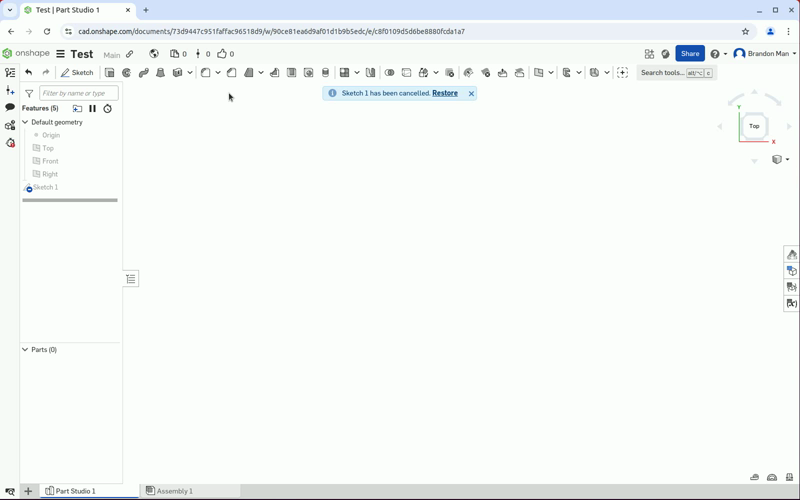
mouse_move(73, 352)
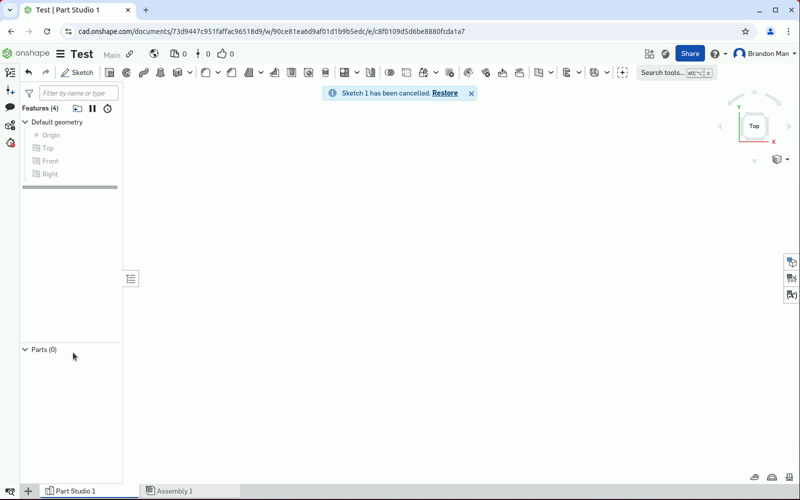
key(y)
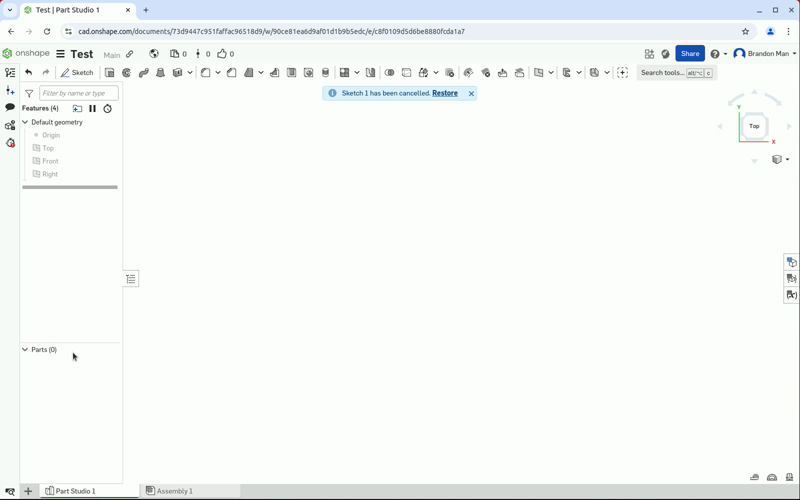
key(shift+p)
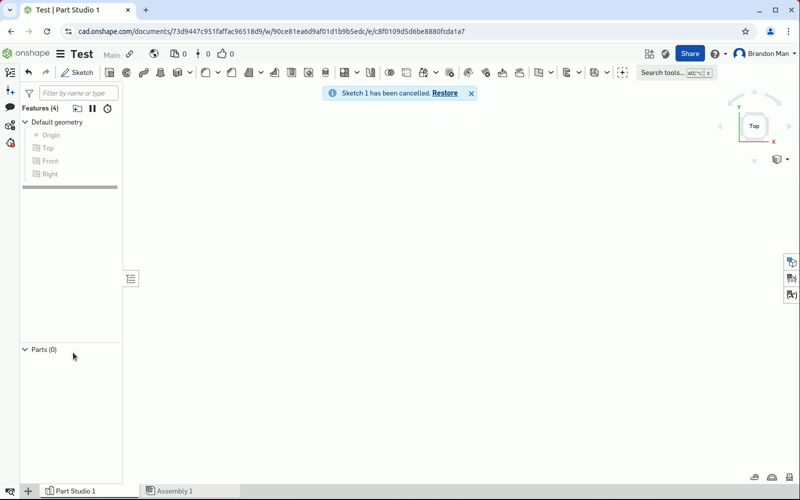
key(space)
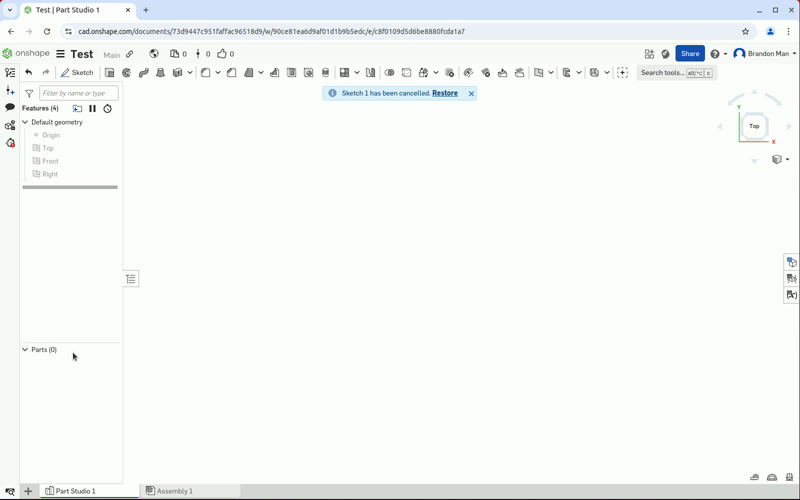
key_down(shift)
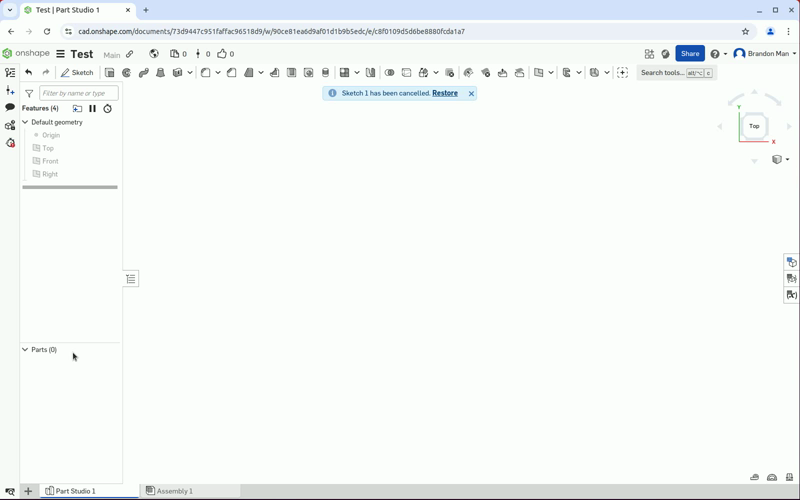
key(up)
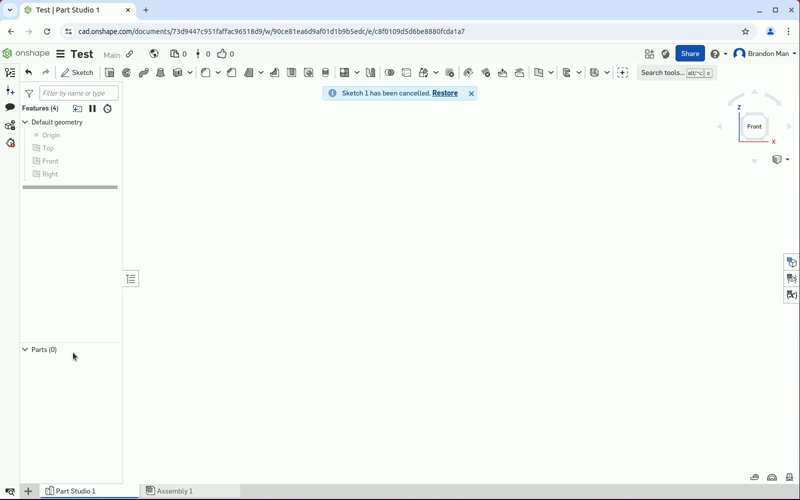
key_up(shift)
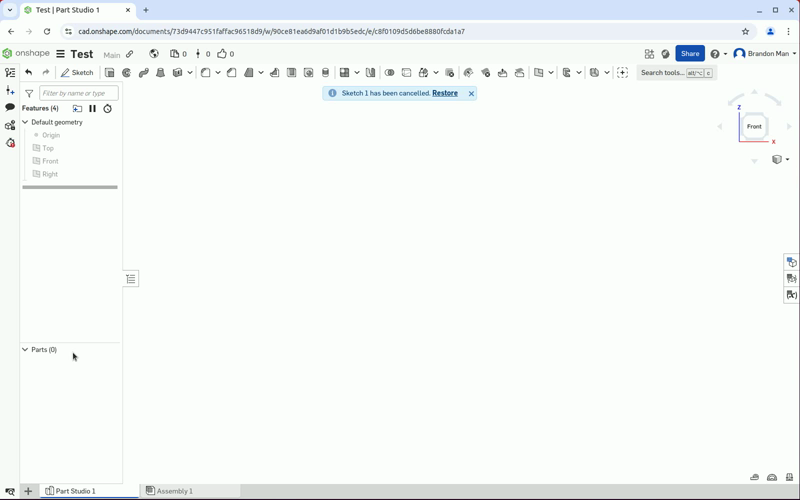
mouse_move(73, 352)
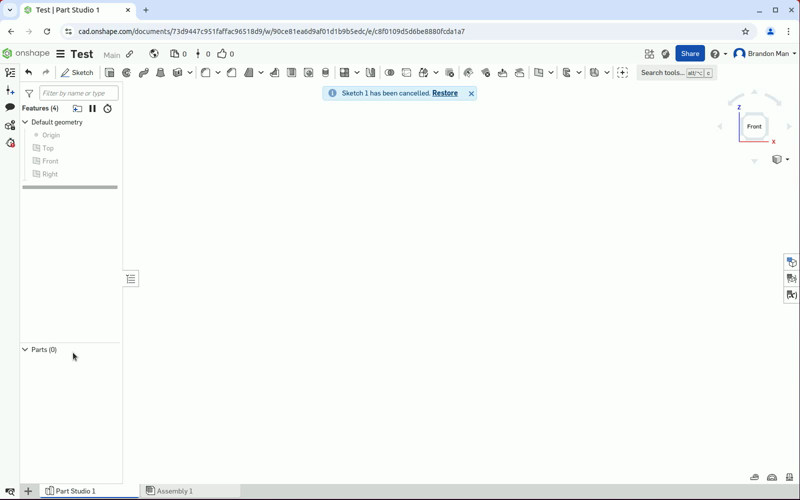
key(shift+y)
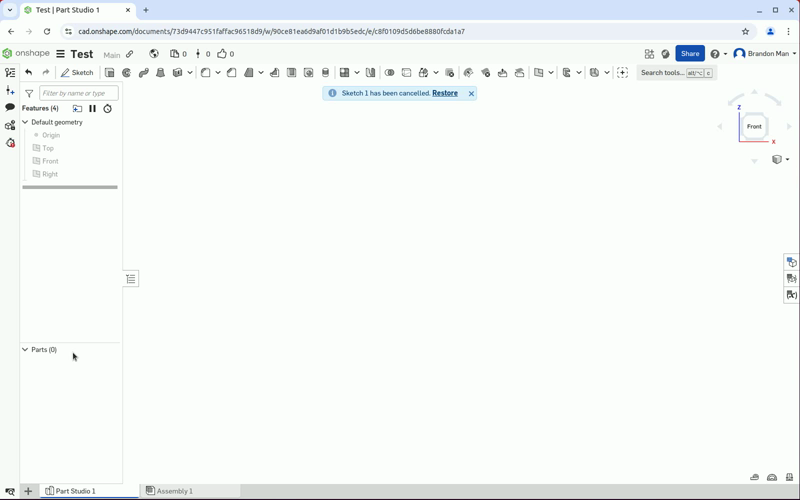
key(shift+s)
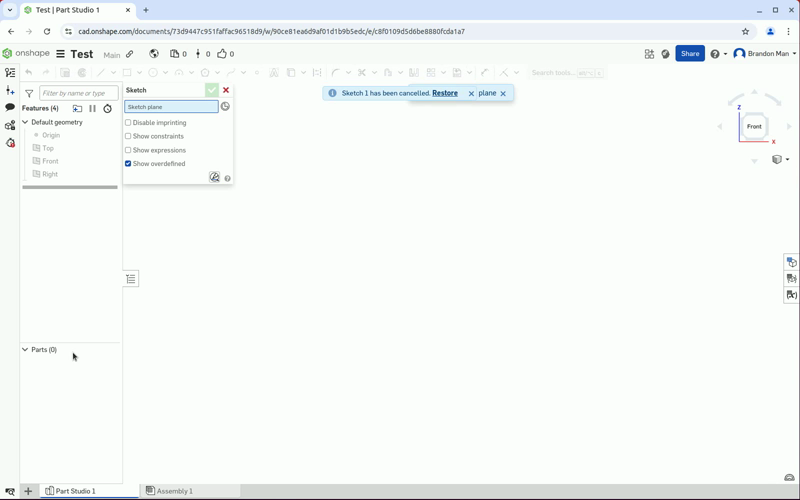
mouse_move(73, 163)
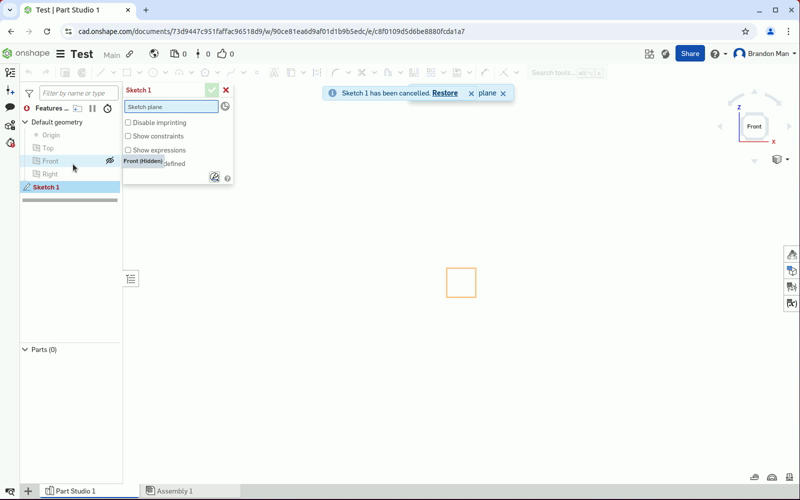
click(73, 163)
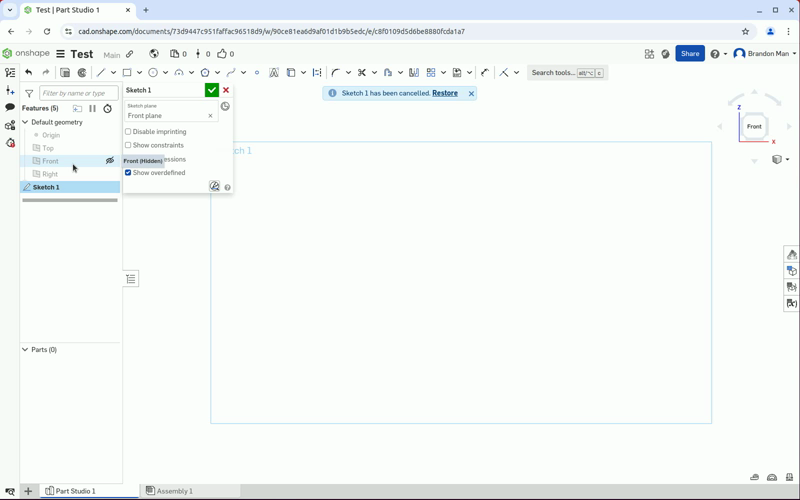
mouse_move(73, 352)
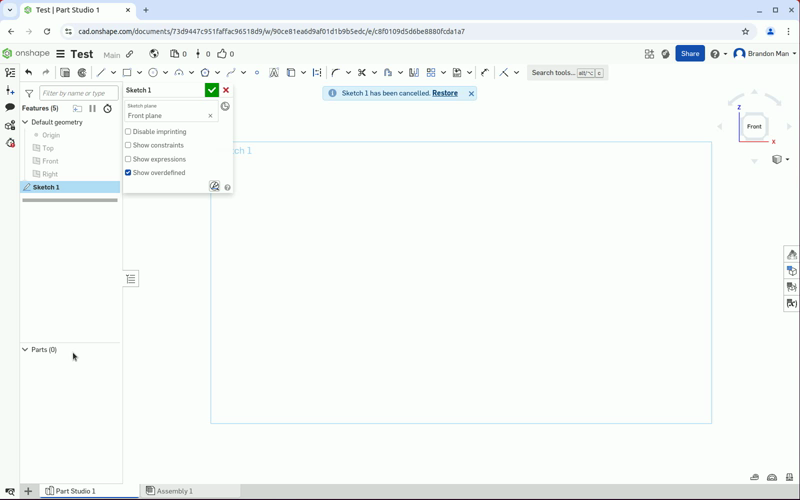
key(y)
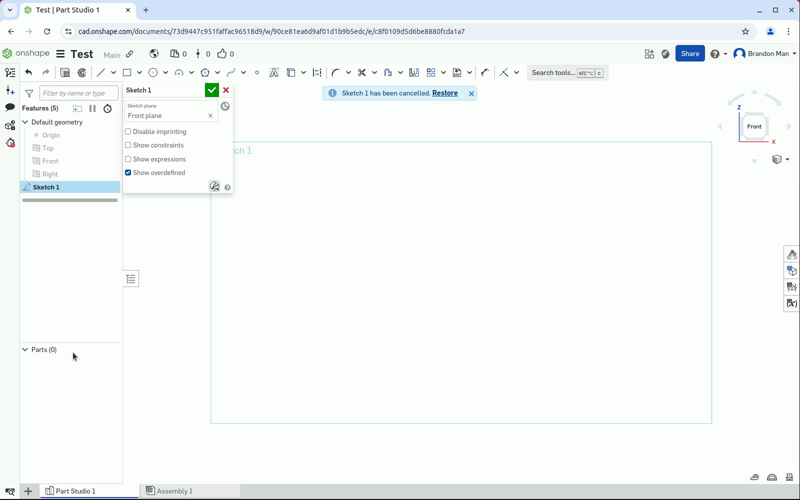
key(l)
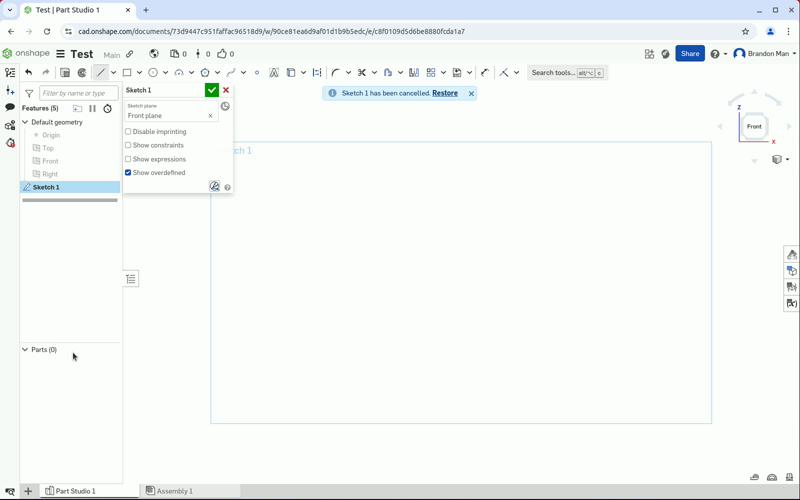
key_down(shift)
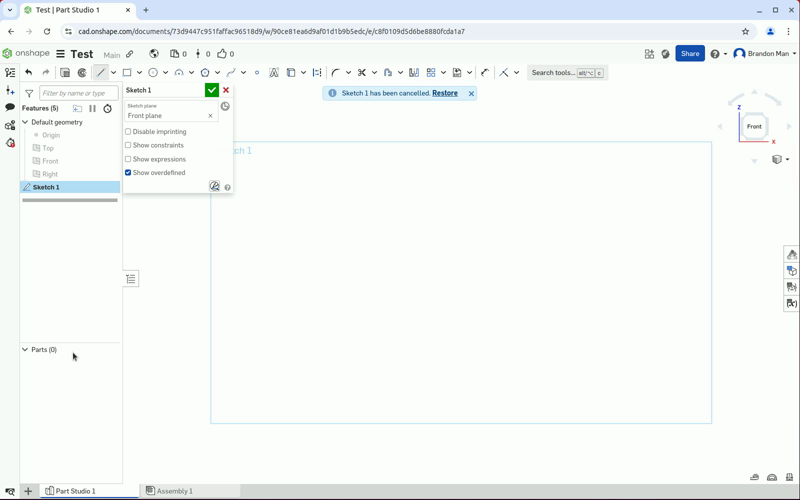
mouse_move(348, 313)
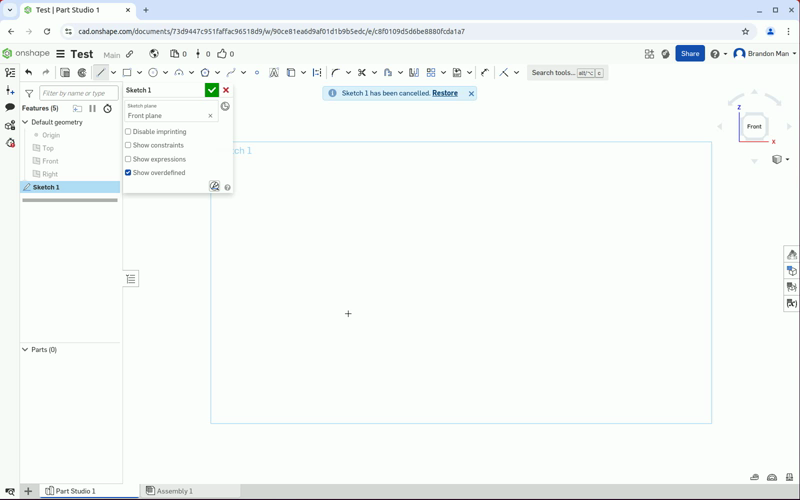
click(348, 313)
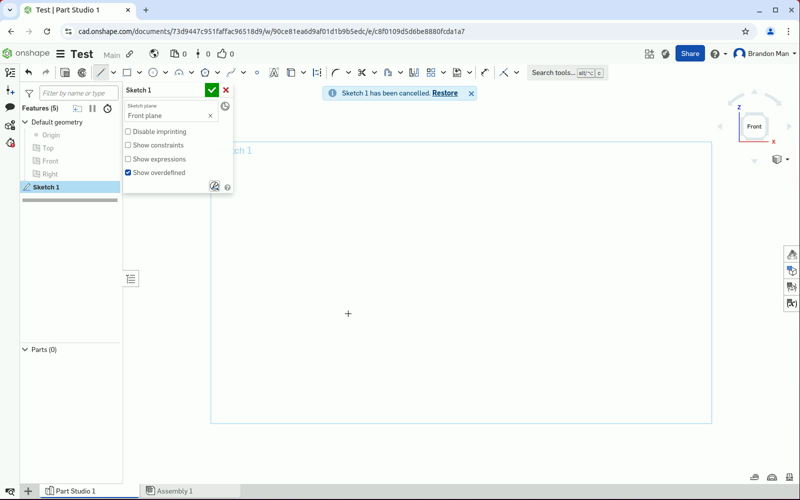
key_up(shift)
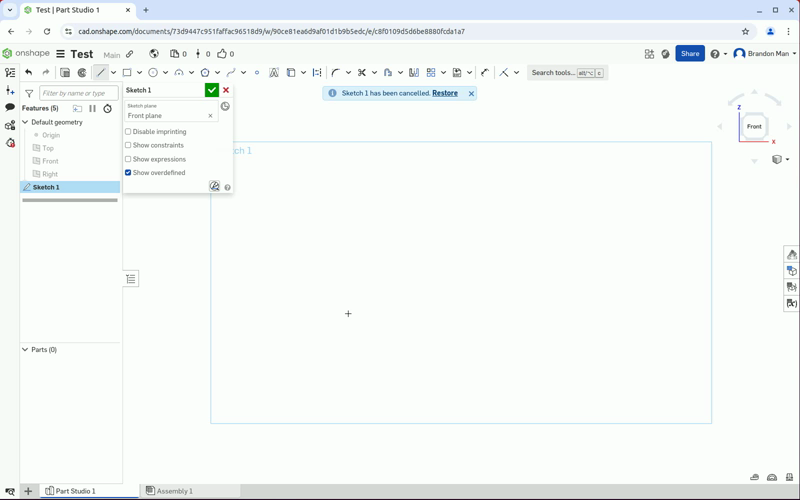
key_down(shift)
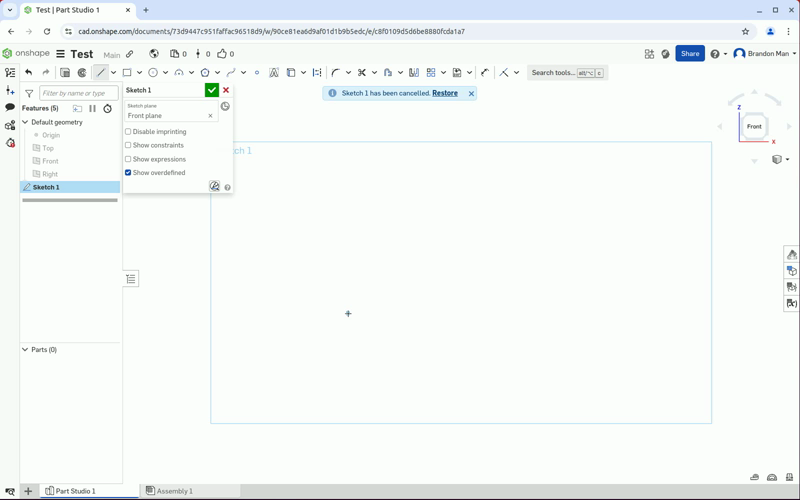
mouse_move(572, 313)
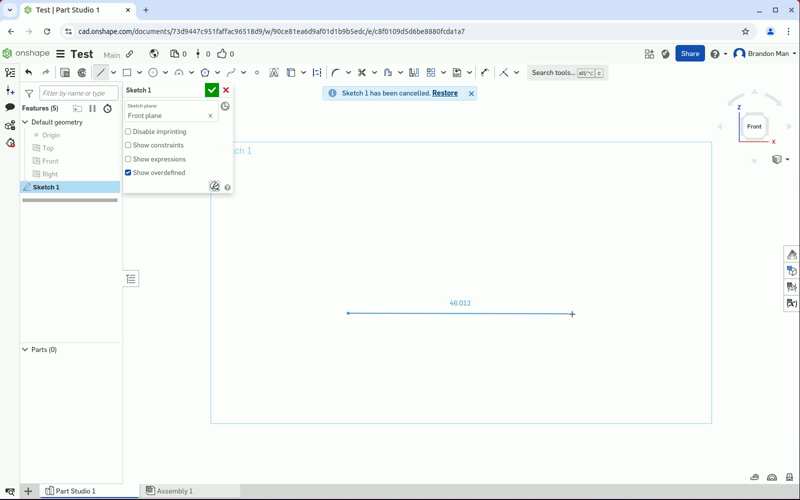
click(572, 313)
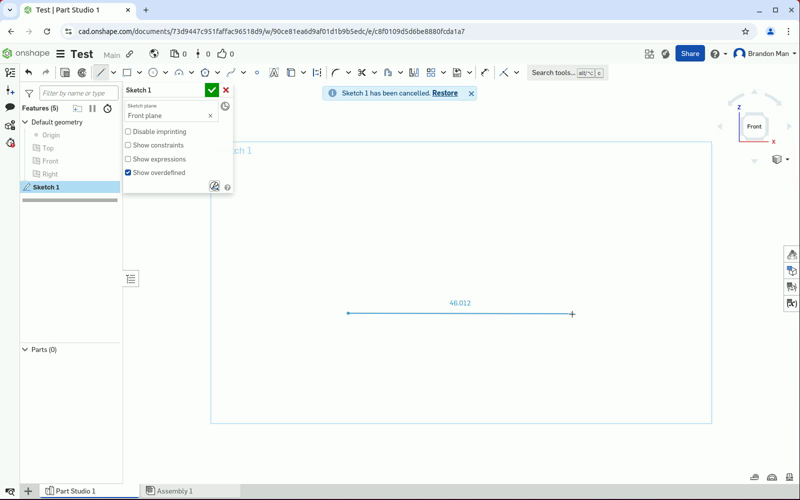
key_up(shift)
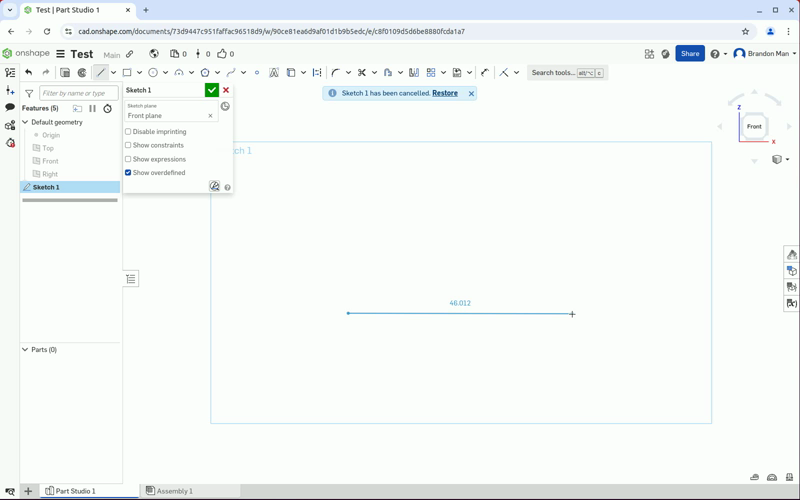
key_down(shift)
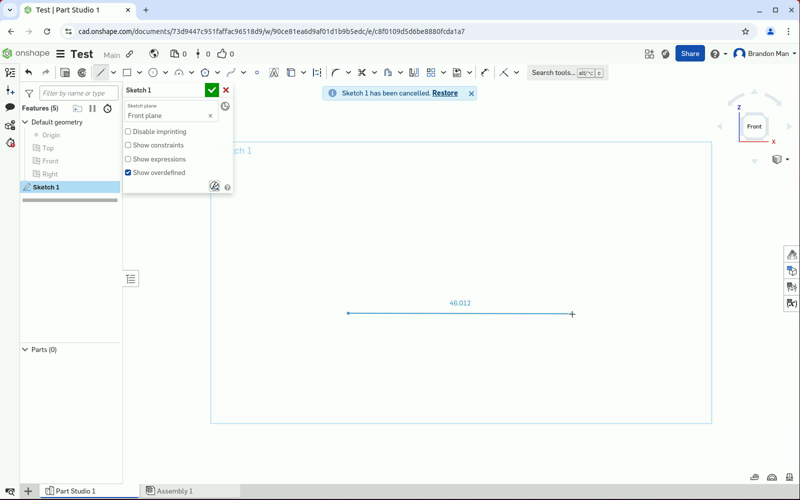
mouse_move(589, 313)
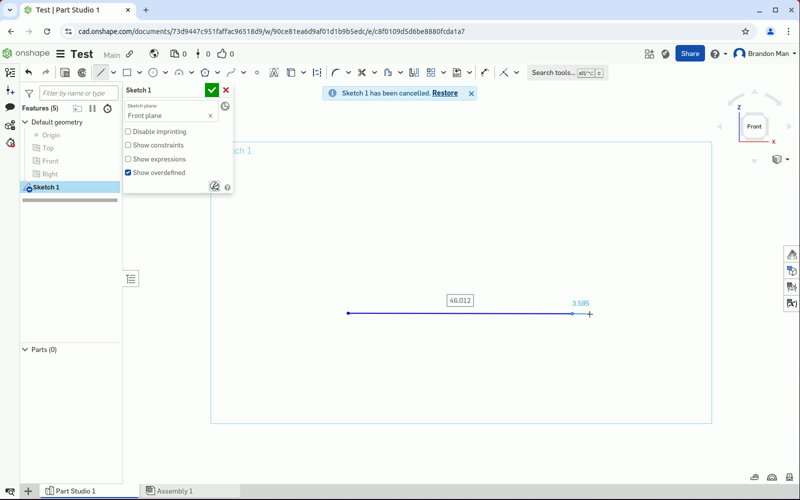
mouse_move(572, 254)
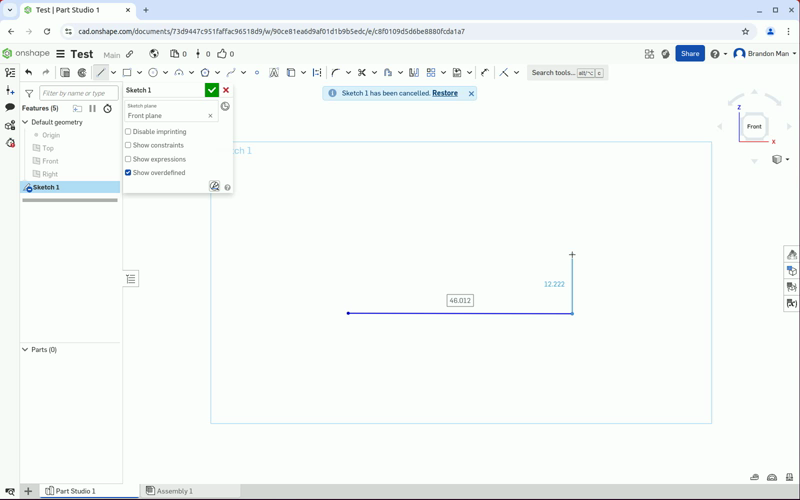
click(572, 254)
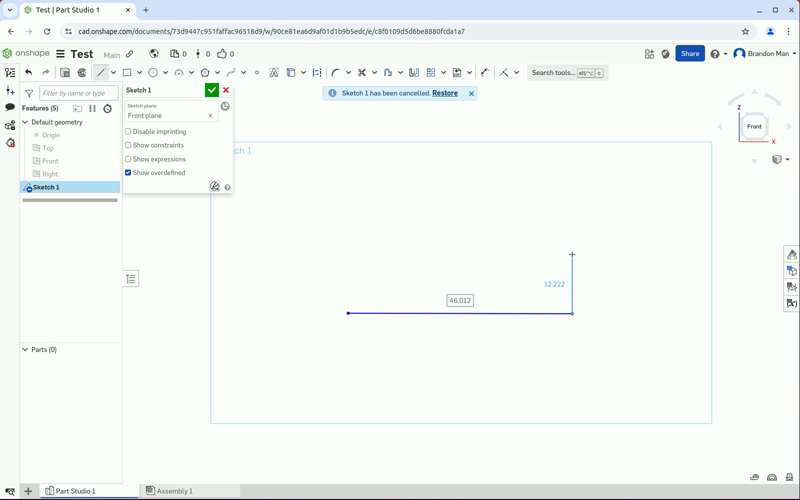
key_up(shift)
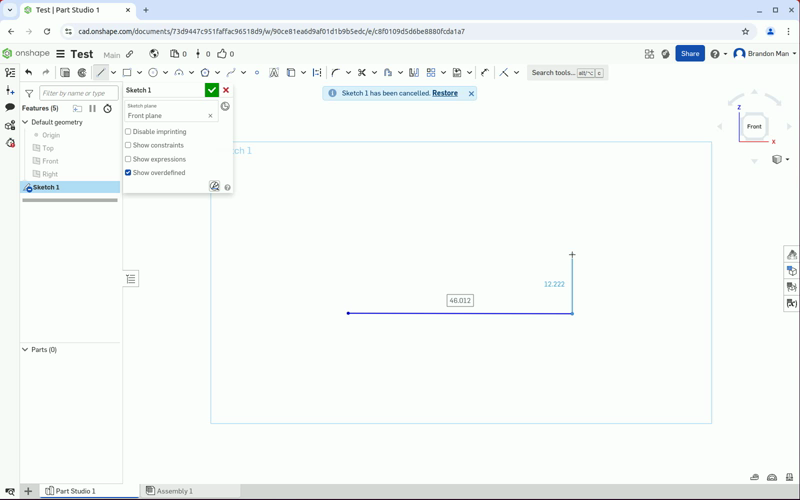
key_down(shift)
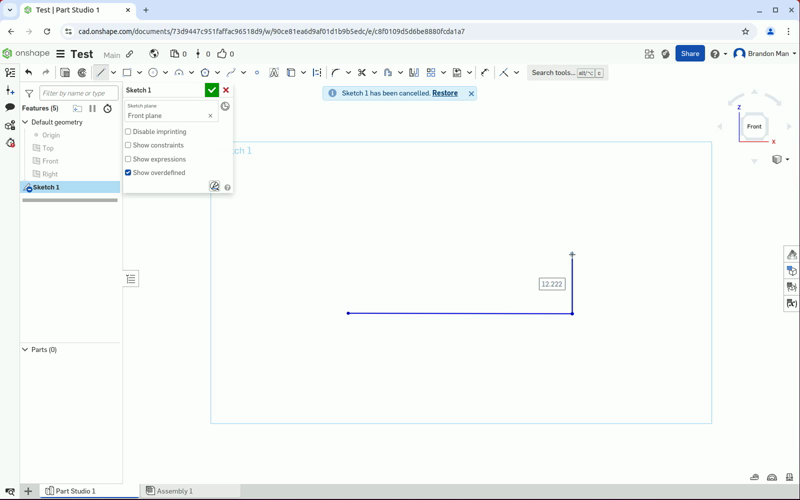
mouse_move(348, 254)
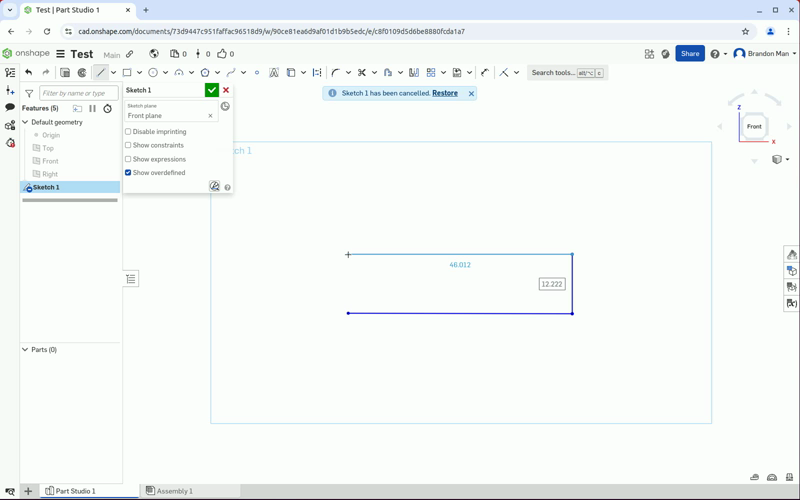
click(348, 254)
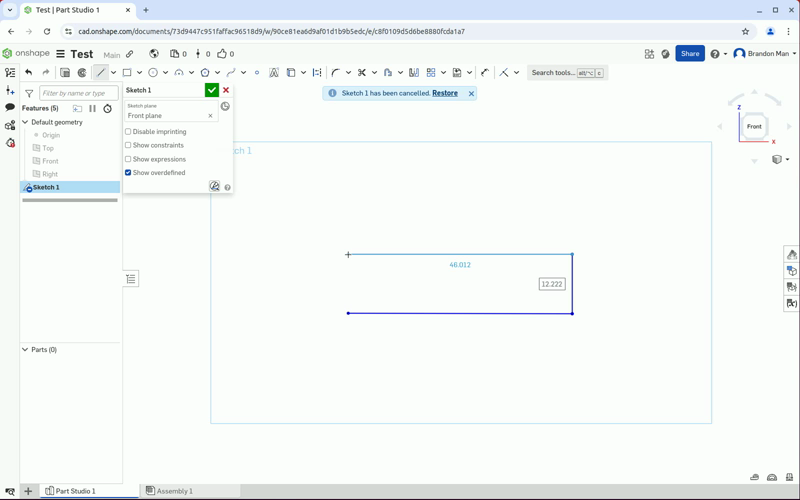
key_up(shift)
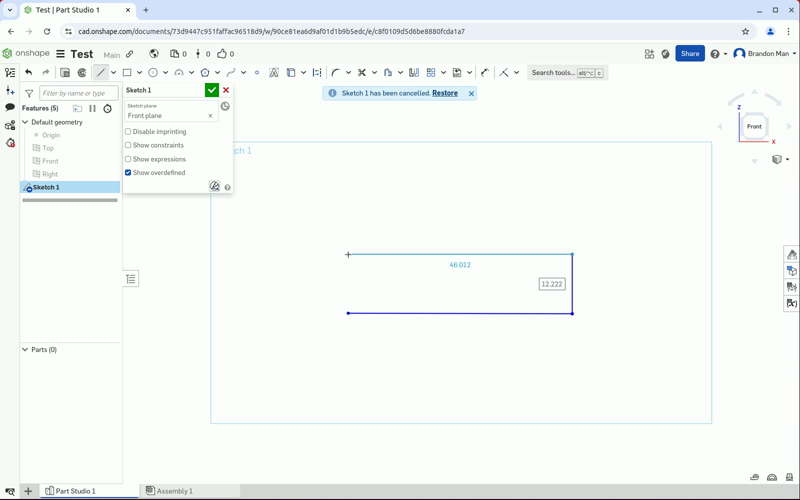
mouse_move(378, 254)
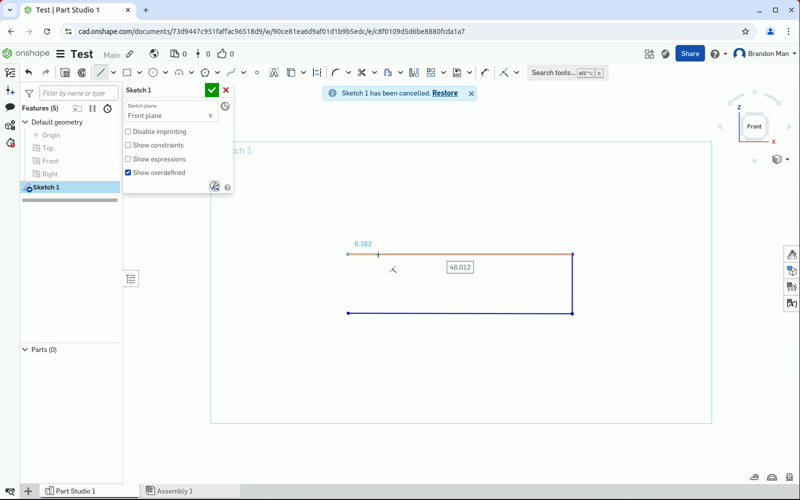
key_down(shift)
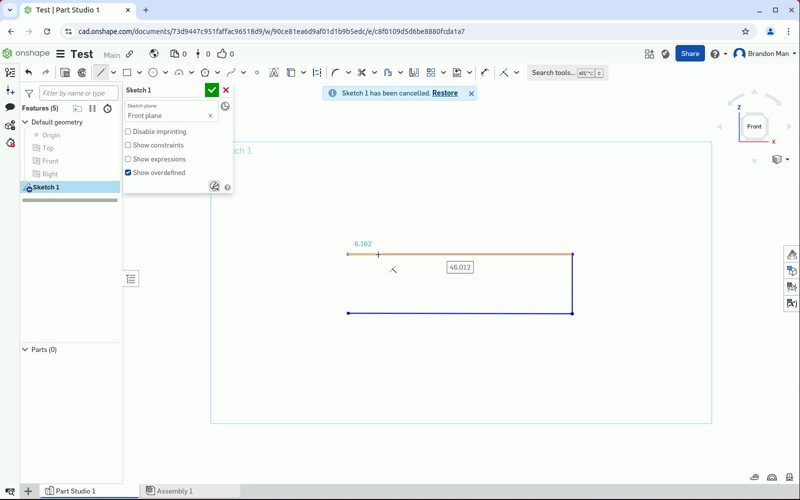
mouse_move(348, 313)
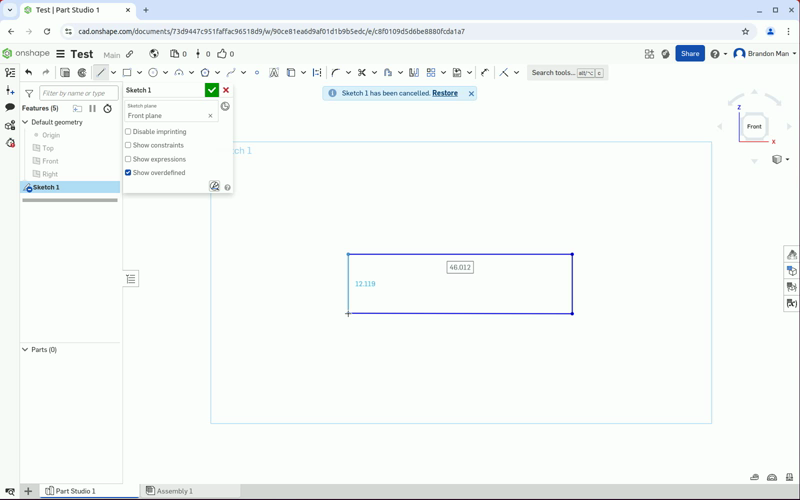
key_up(shift)
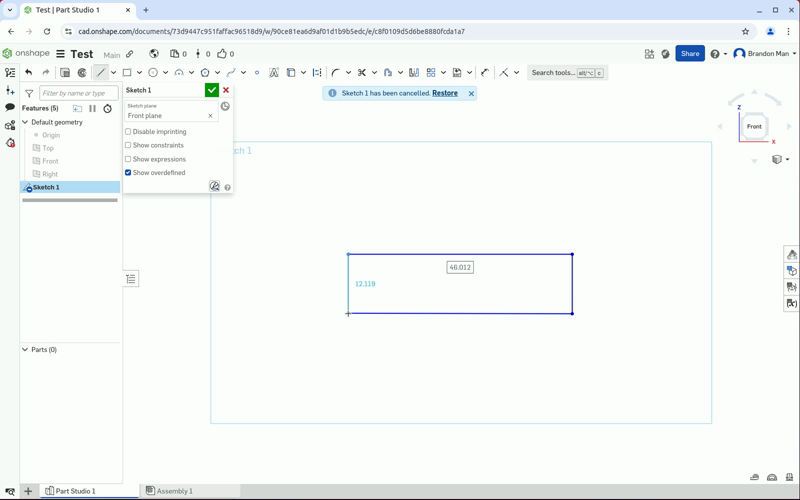
click(348, 313)
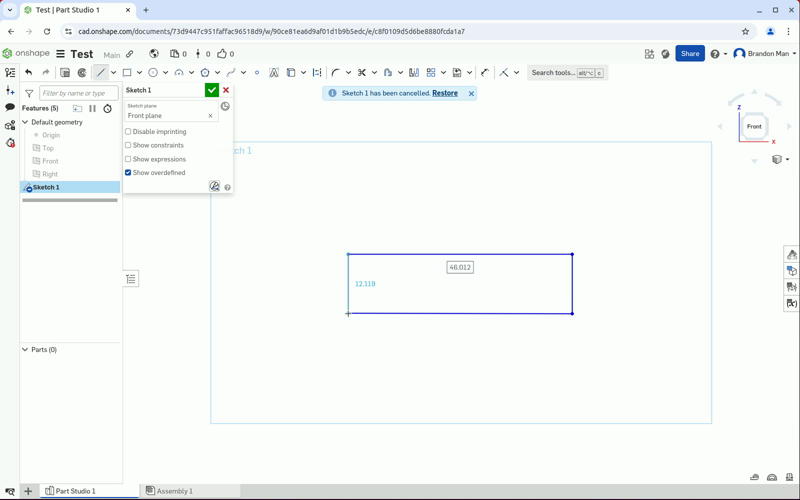
key(esc)
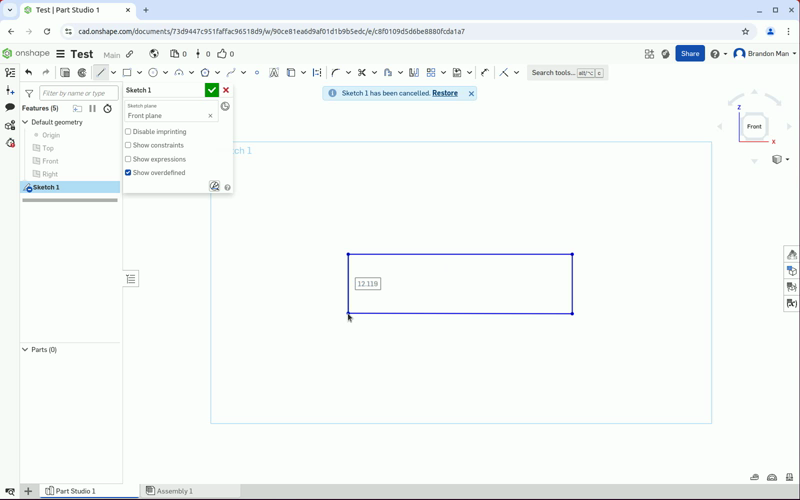
mouse_move(389, 281)
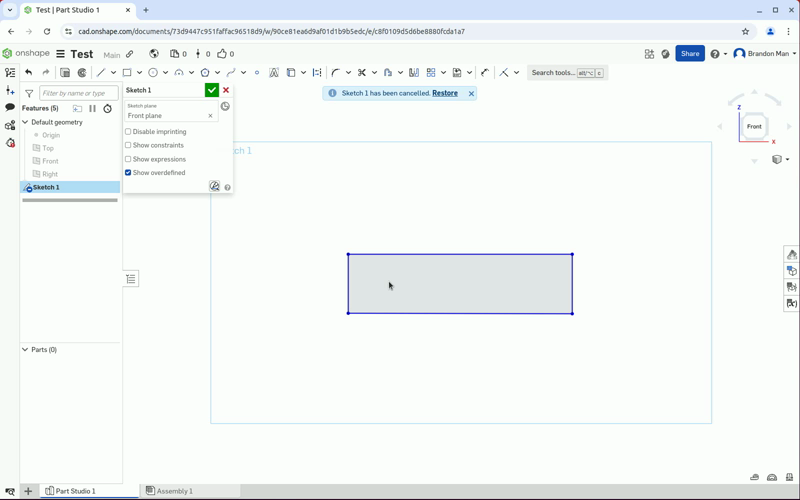
click(389, 281)
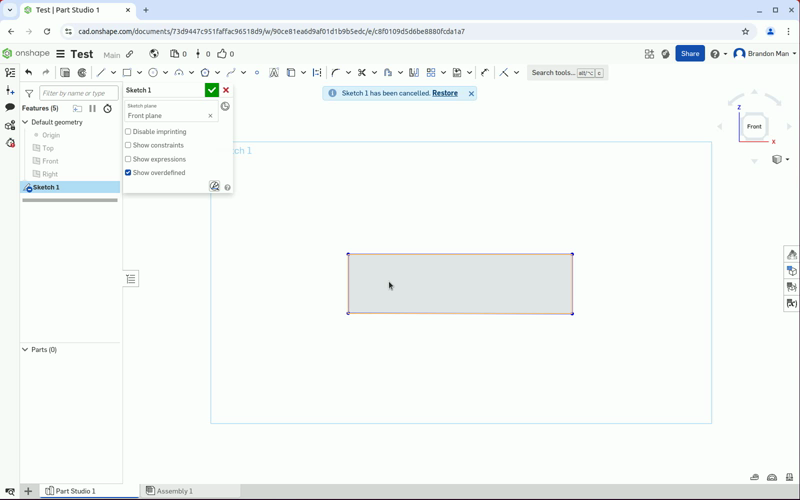
mouse_move(73, 352)
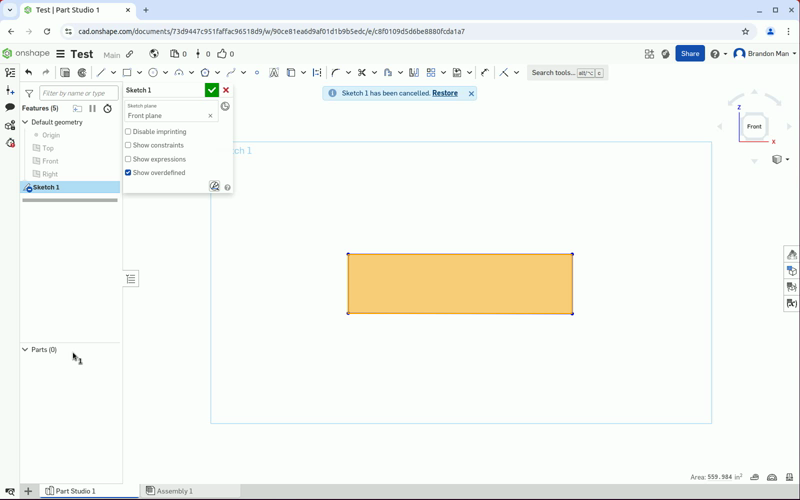
key(shift+y)
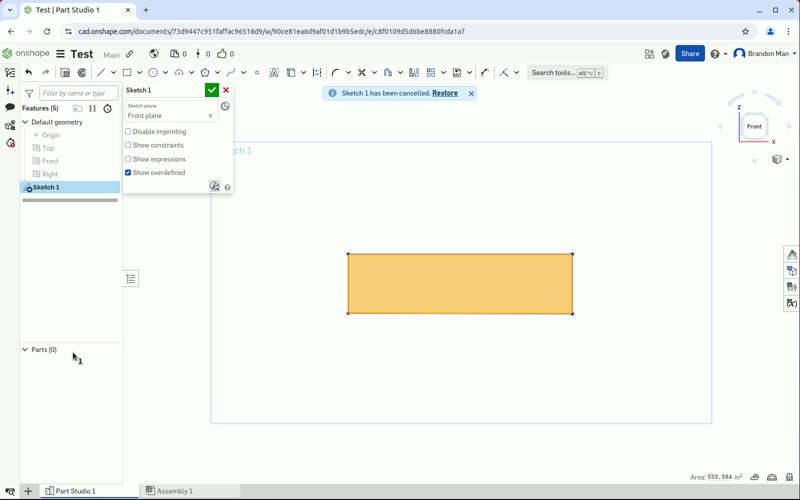
key(shift+e)
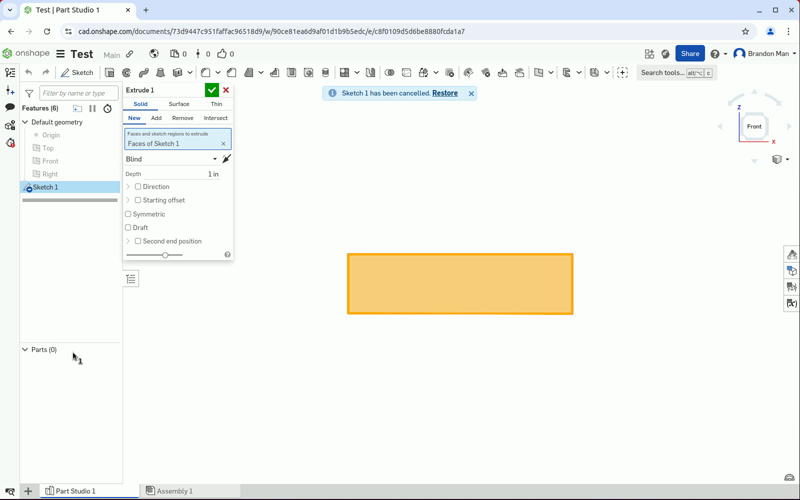
mouse_move(143, 106)
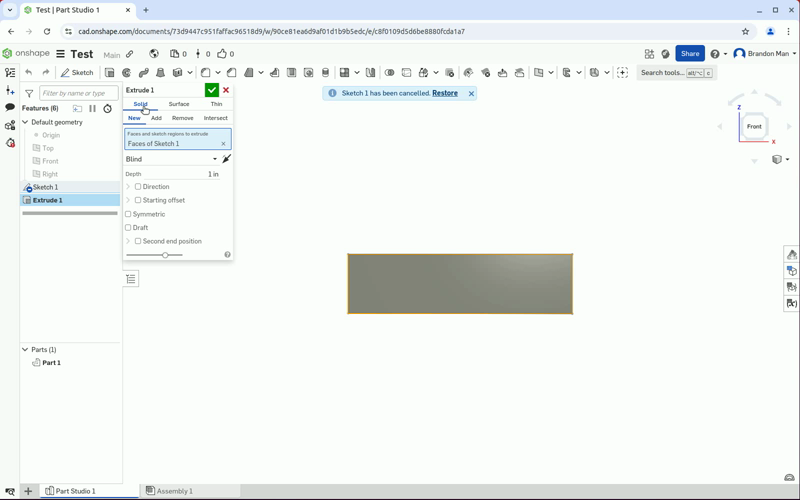
click(143, 106)
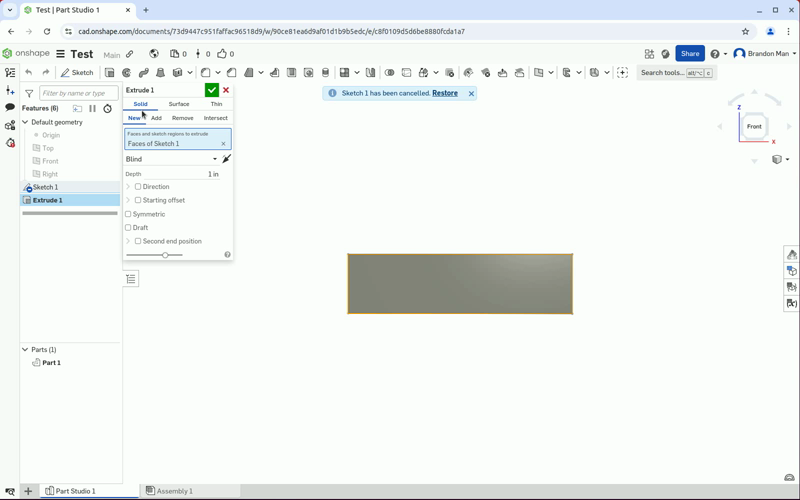
mouse_move(137, 120)
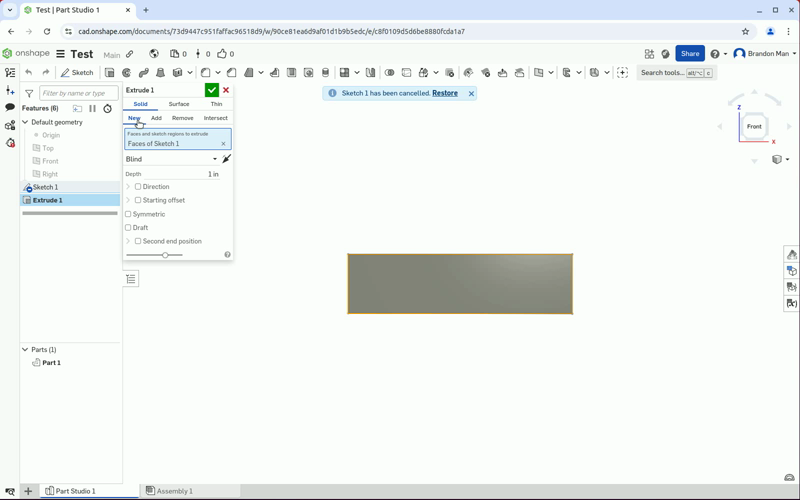
click(137, 120)
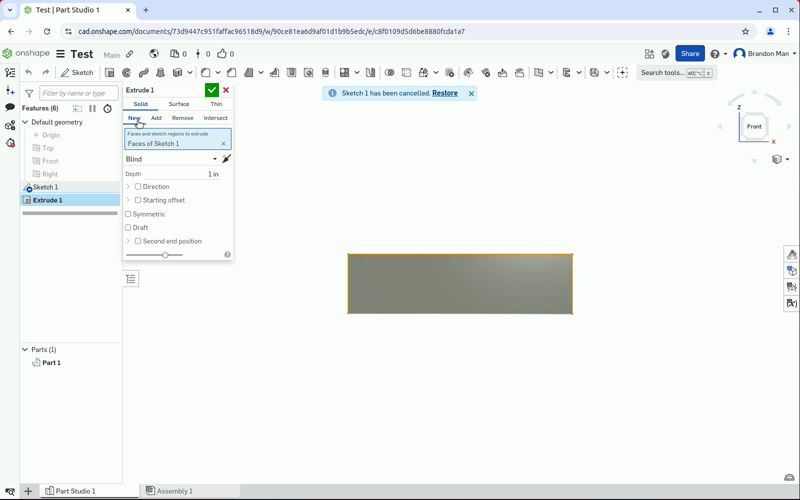
key(tab, 4)
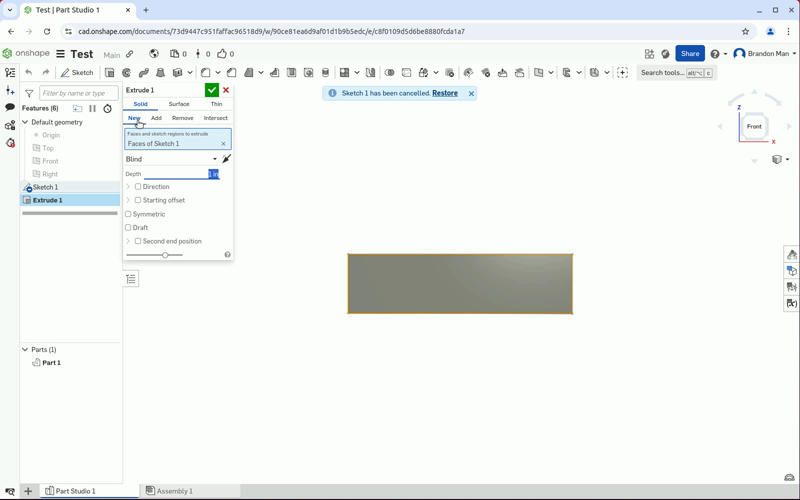
text(6.258)
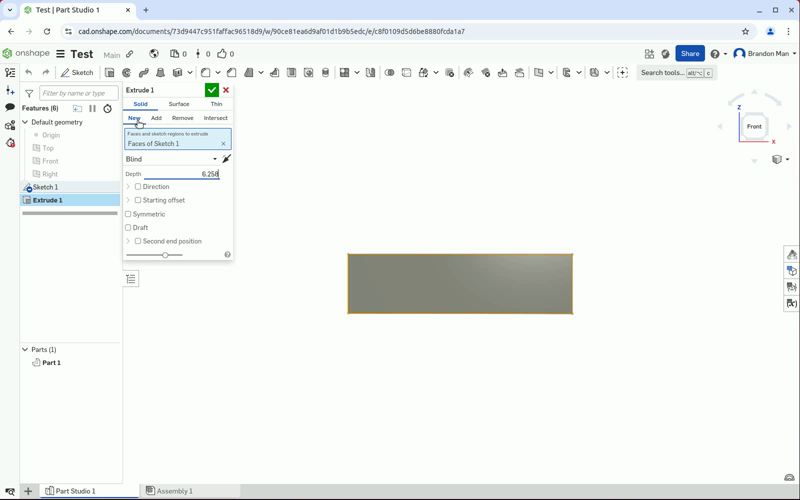
key(enter)
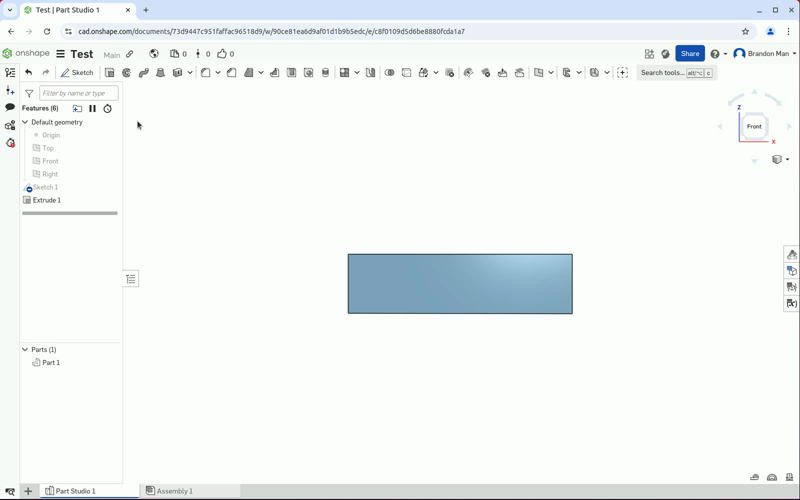
key(shift+h)
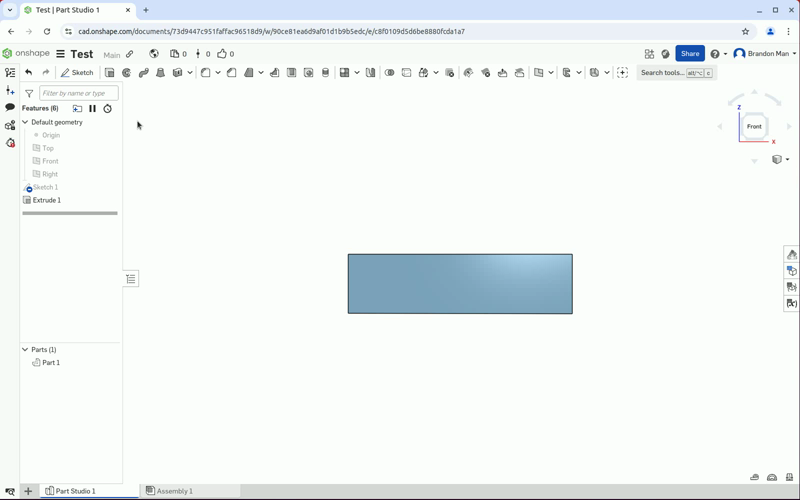
key(shift+h)
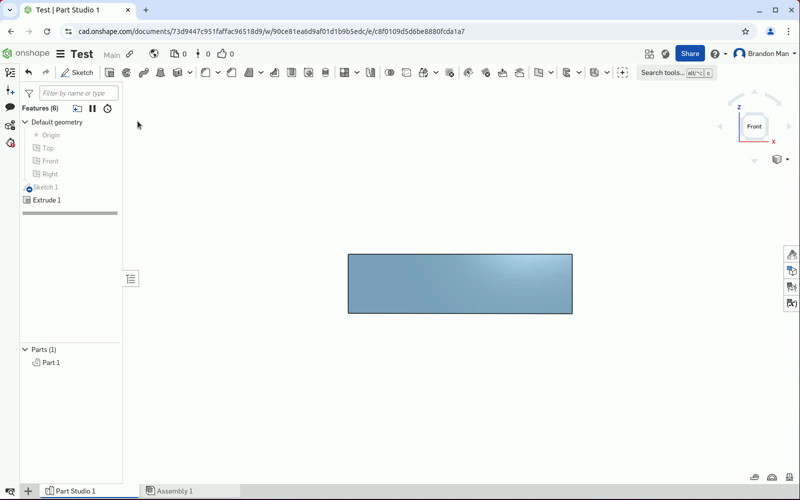
mouse_move(73, 189)
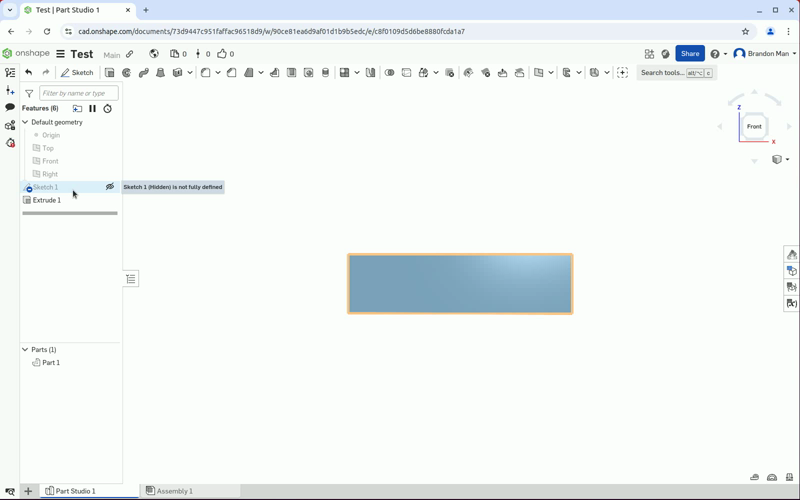
click(73, 189)
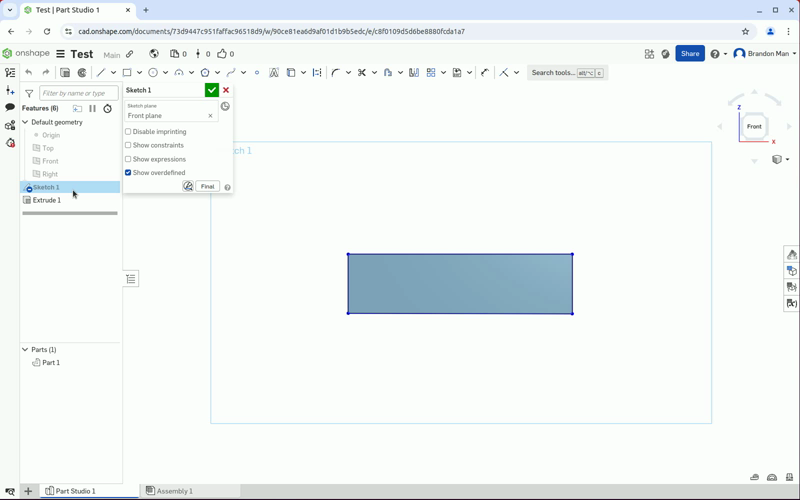
mouse_move(229, 92)
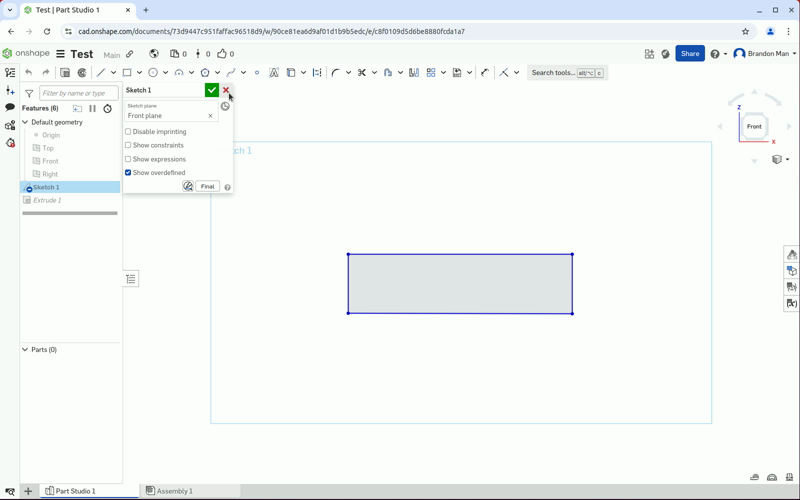
click(229, 92)
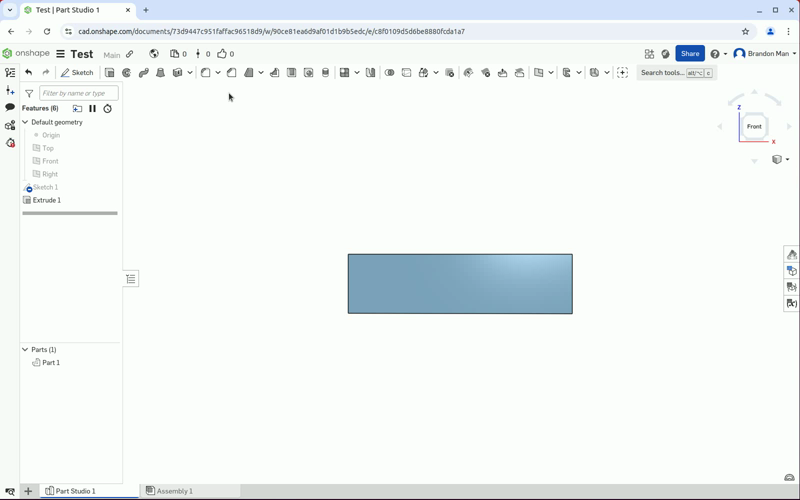
mouse_move(73, 352)
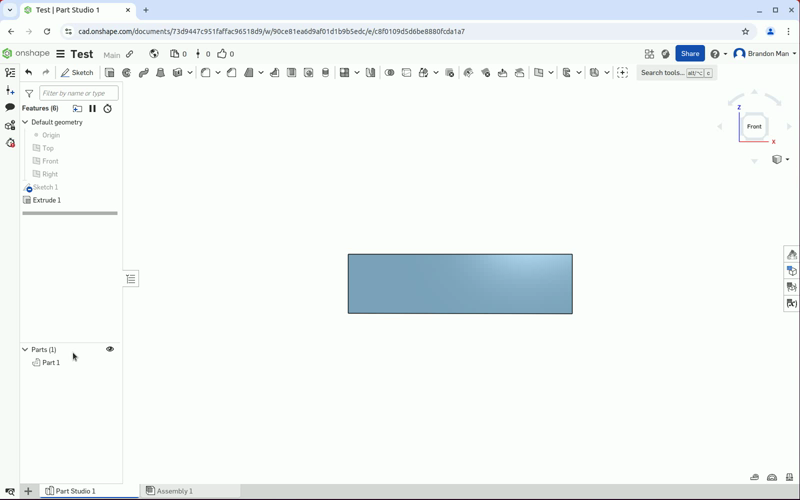
key(y)
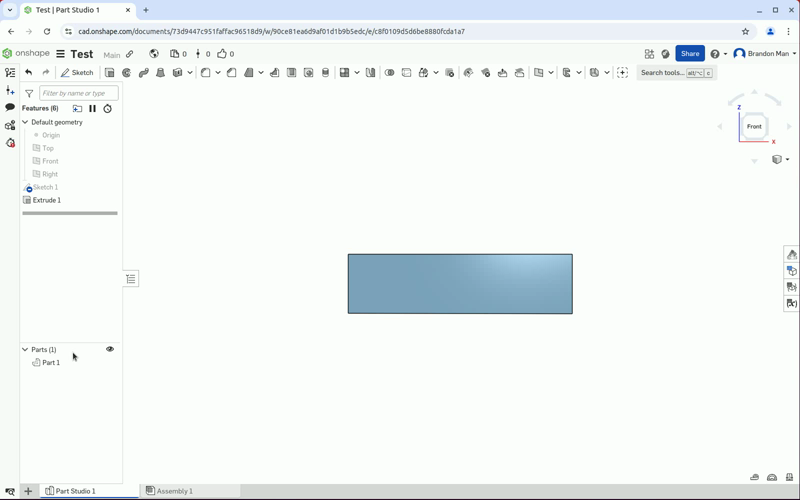
key(shift+p)
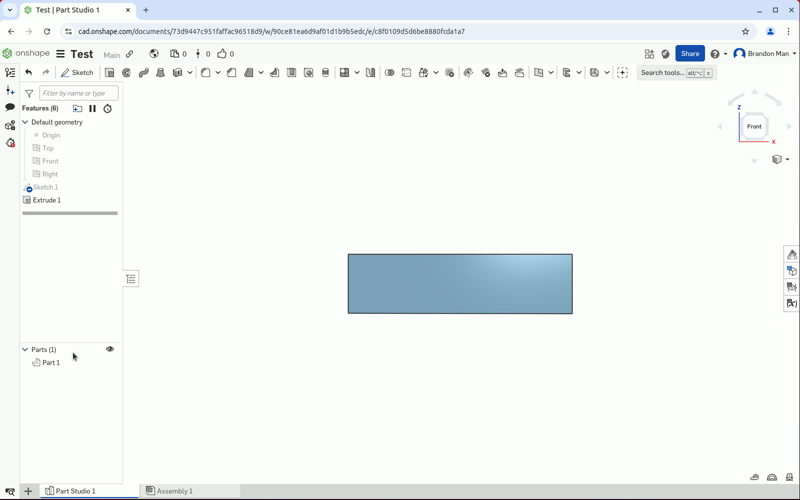
key(space)
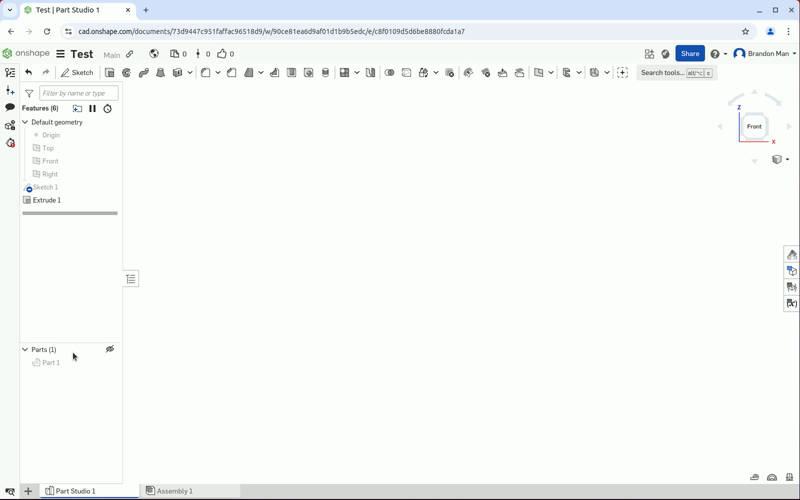
key_down(shift)
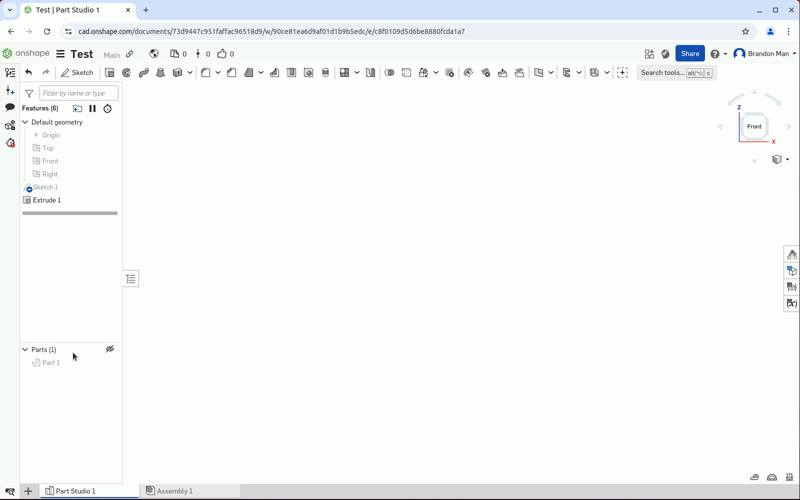
key(down)
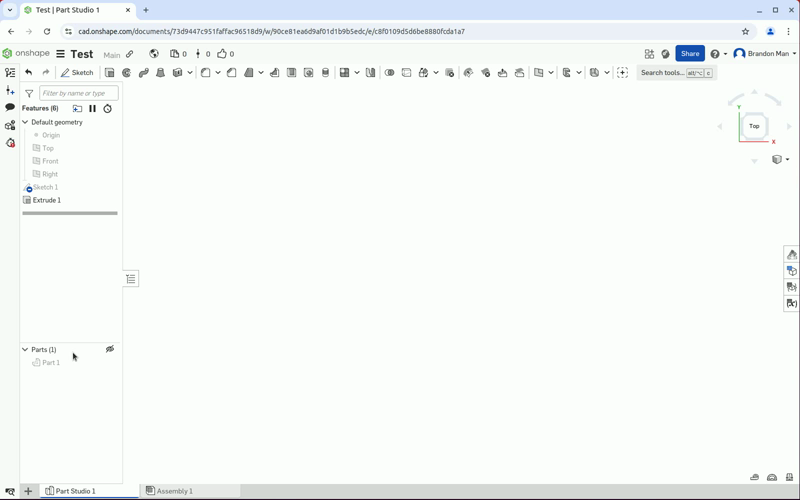
key_up(shift)
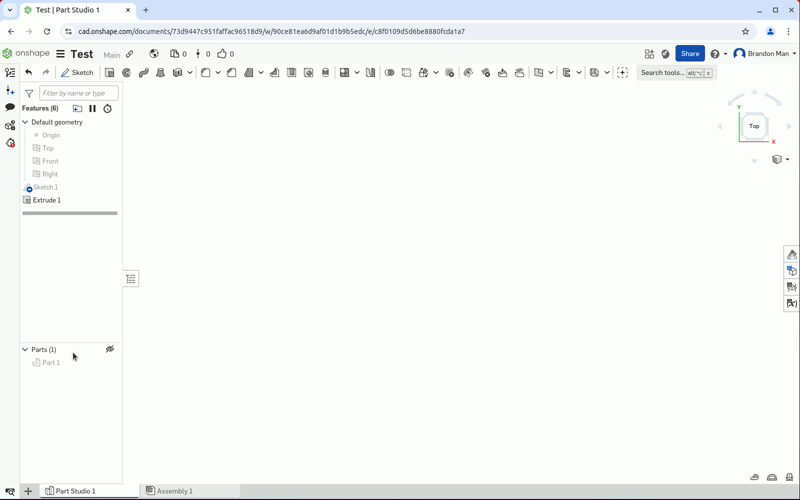
mouse_move(73, 352)
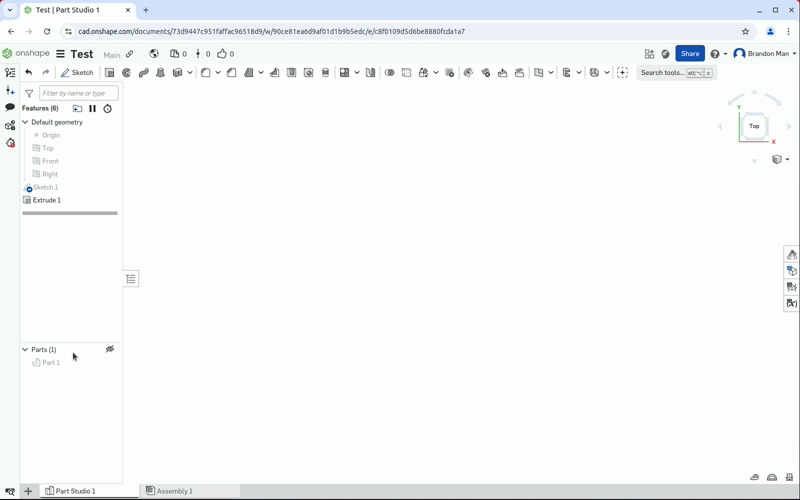
key(shift+y)
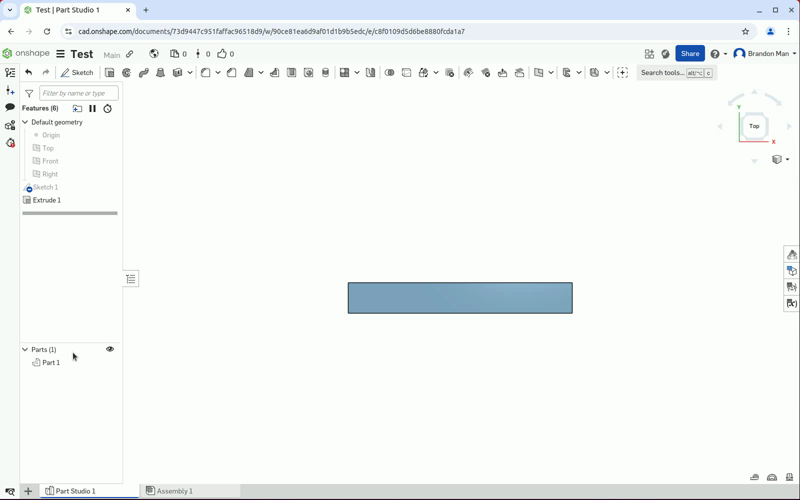
mouse_move(541, 75)
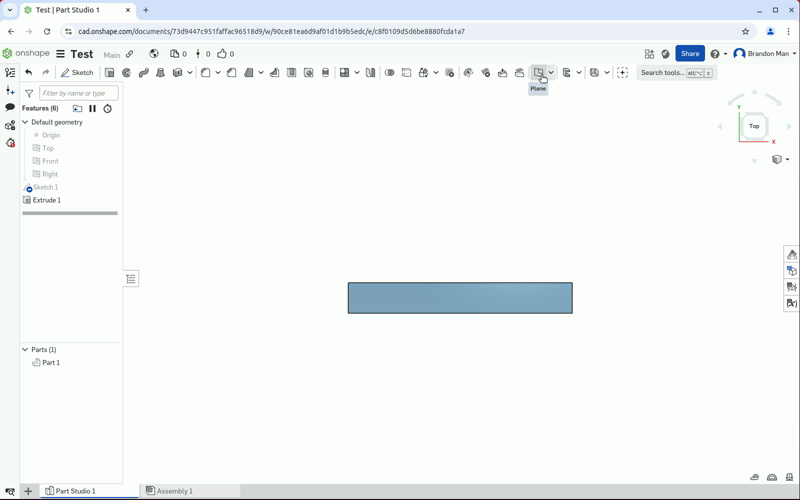
click(541, 75)
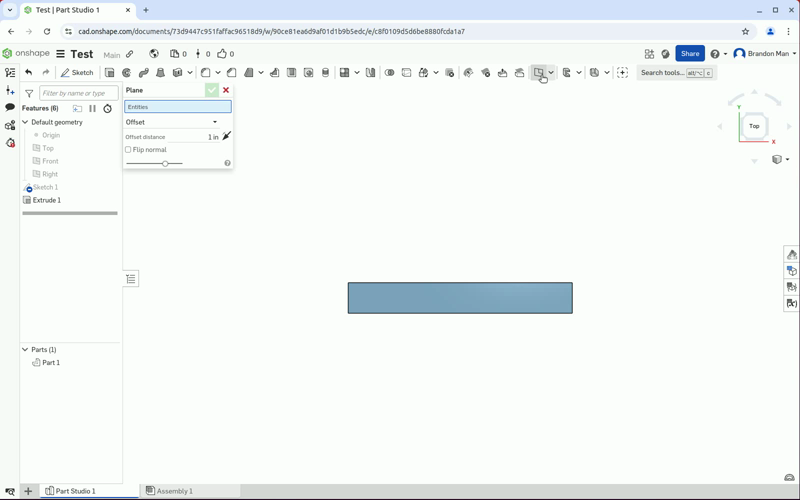
mouse_move(73, 150)
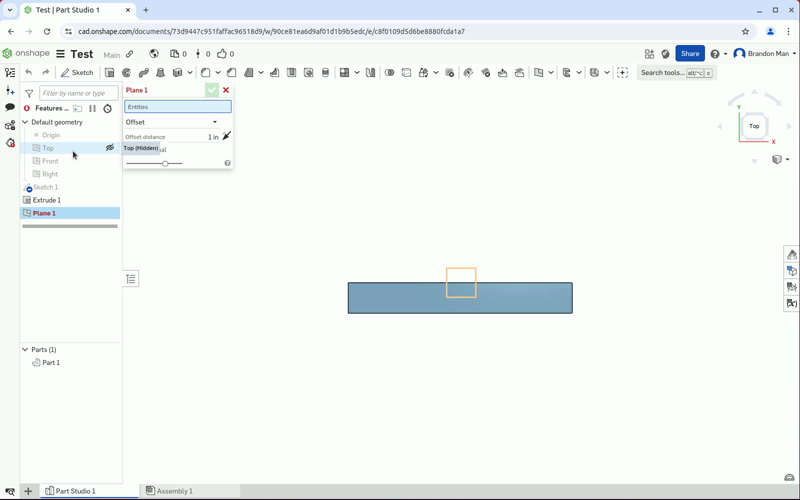
click(73, 150)
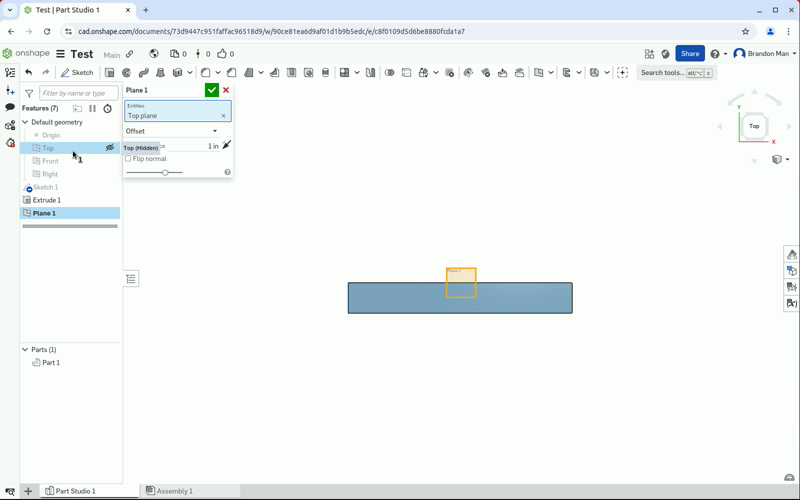
key(tab, 2)
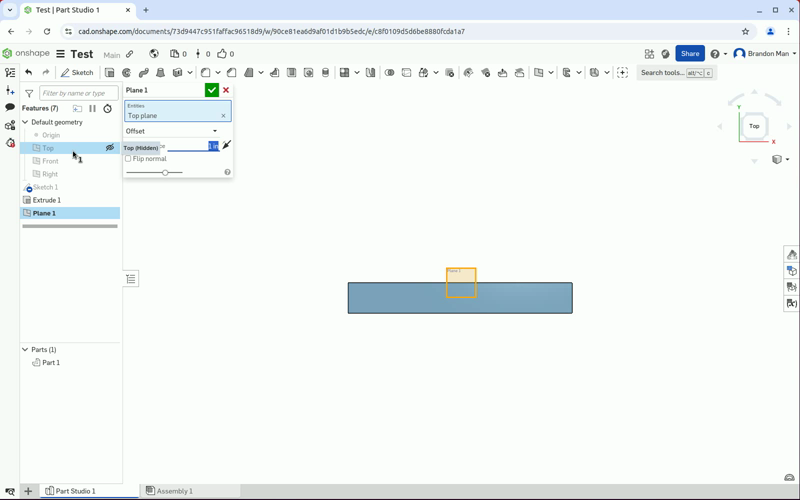
text(6.255)
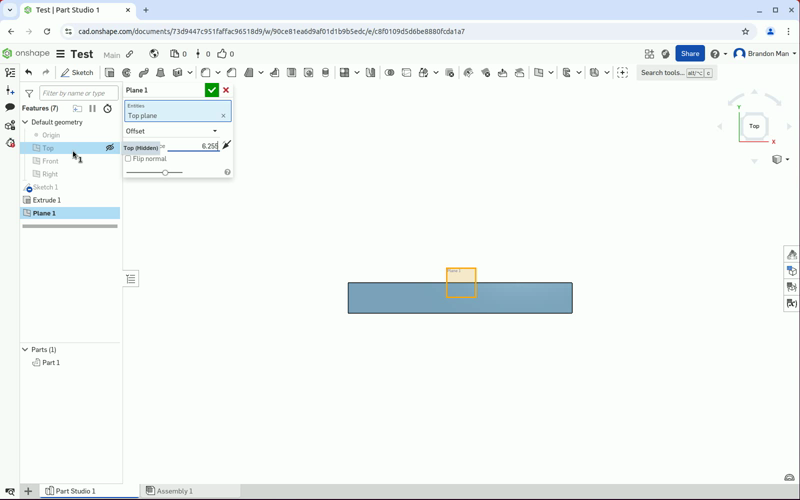
key(enter, 2)
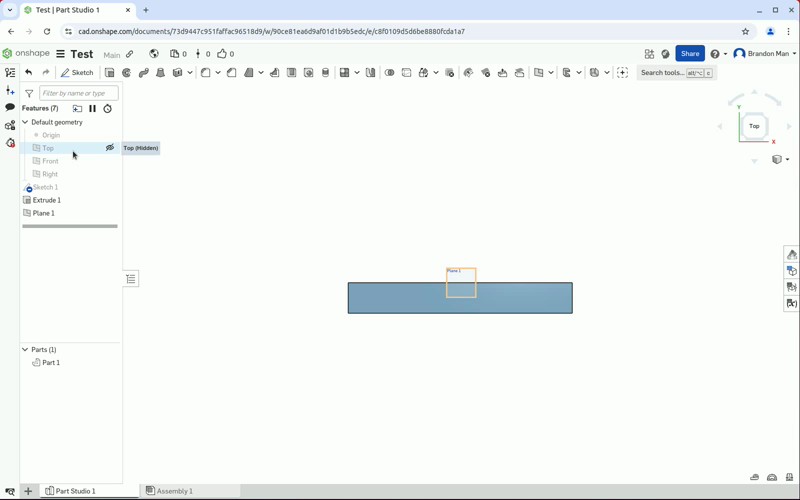
key(shift+s)
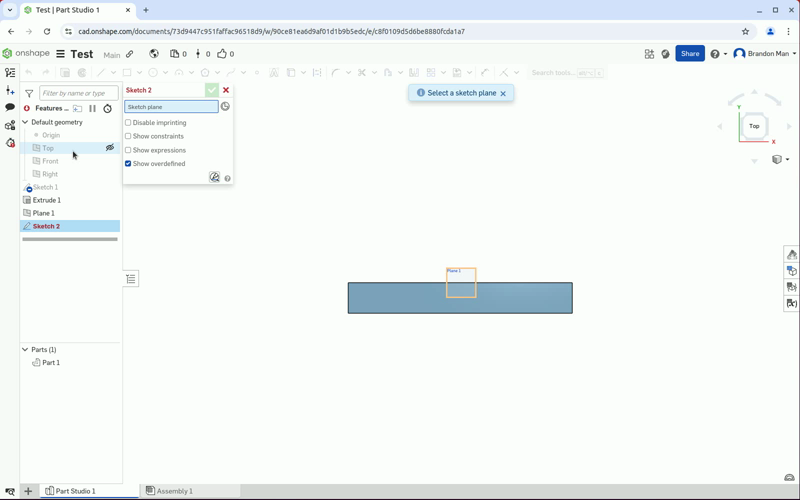
mouse_move(73, 215)
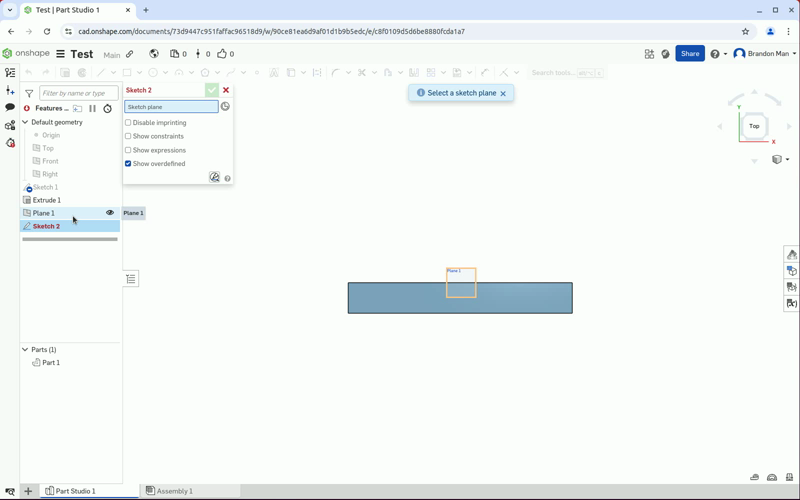
click(73, 215)
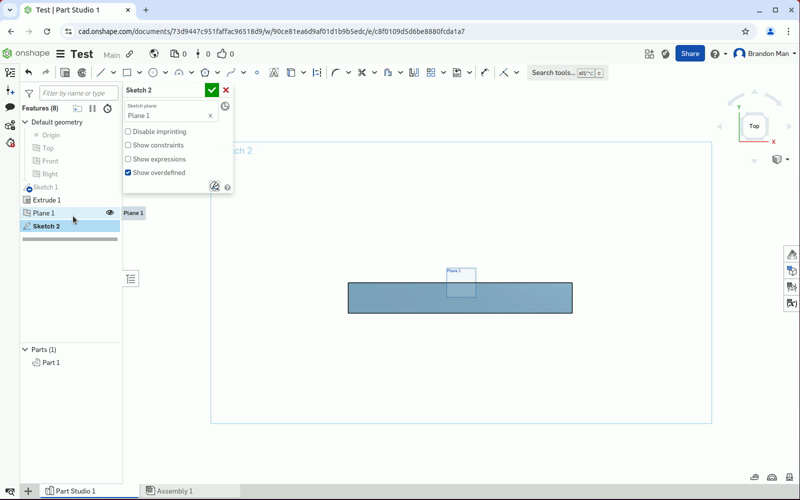
mouse_move(73, 352)
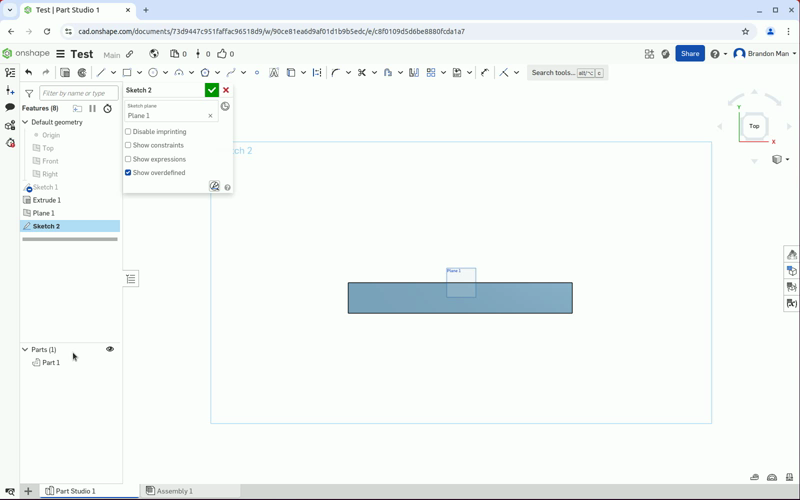
key(y)
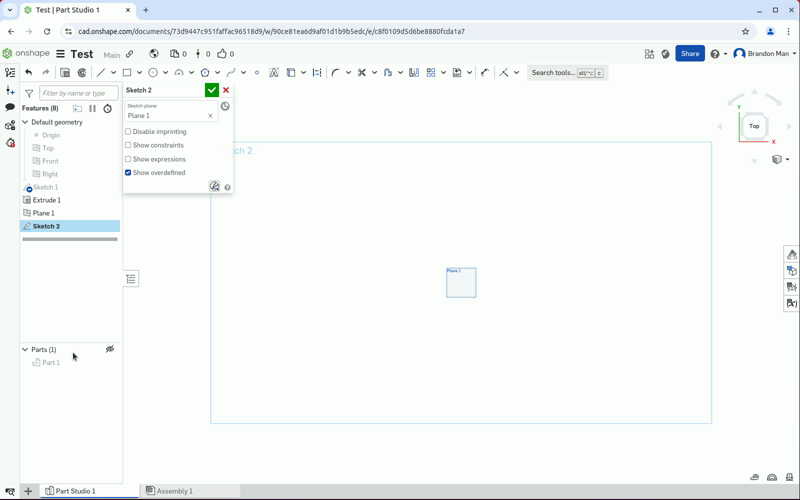
key(c)
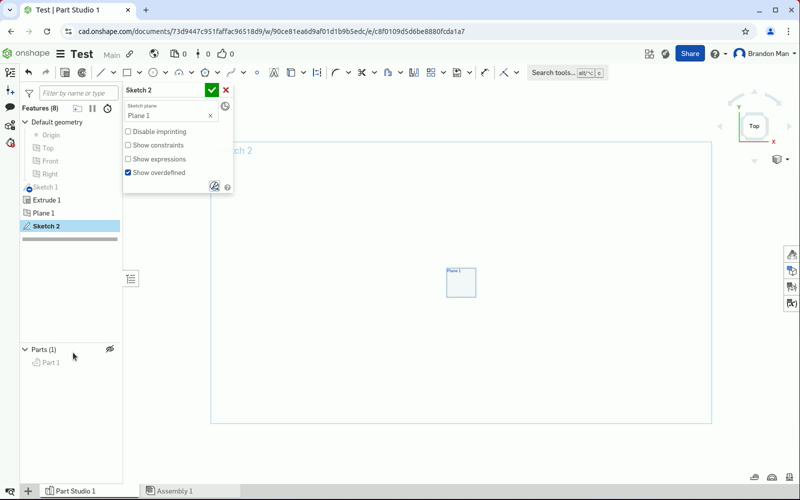
key_down(shift)
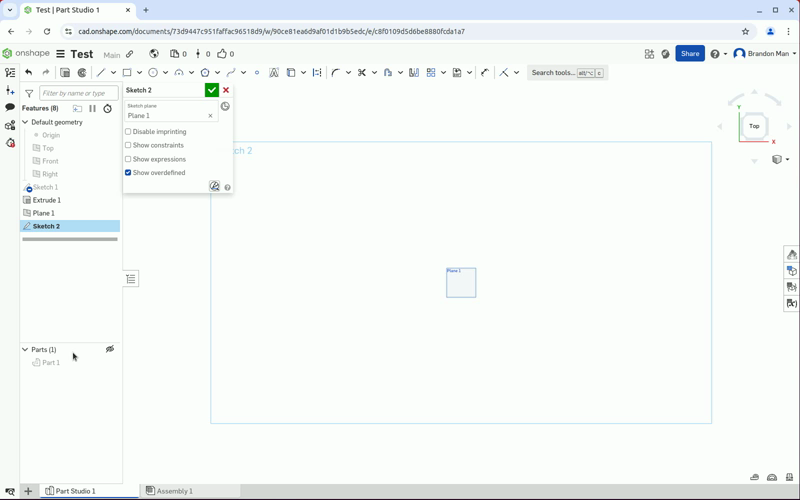
mouse_move(519, 298)
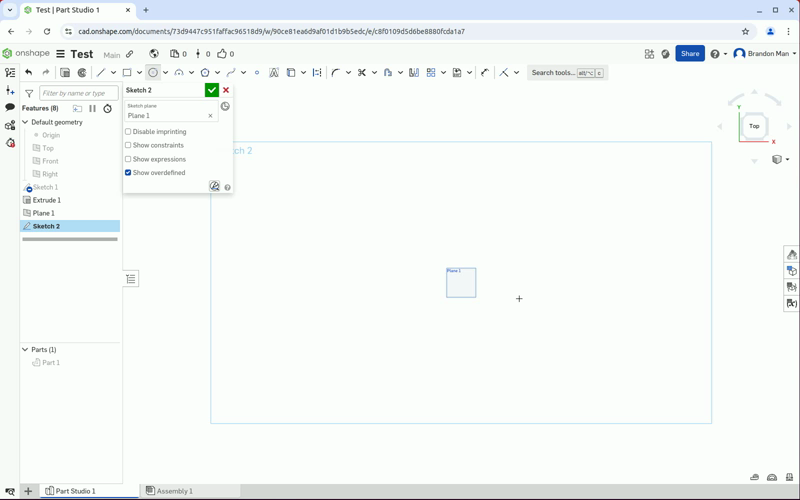
click(519, 298)
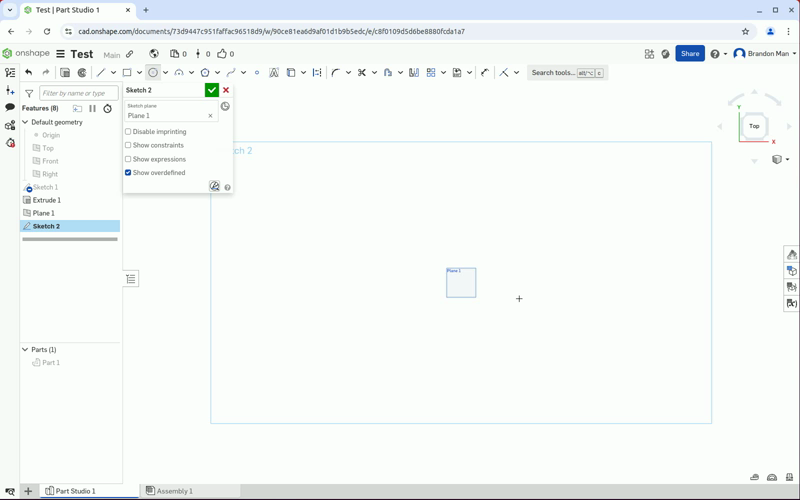
key_up(shift)
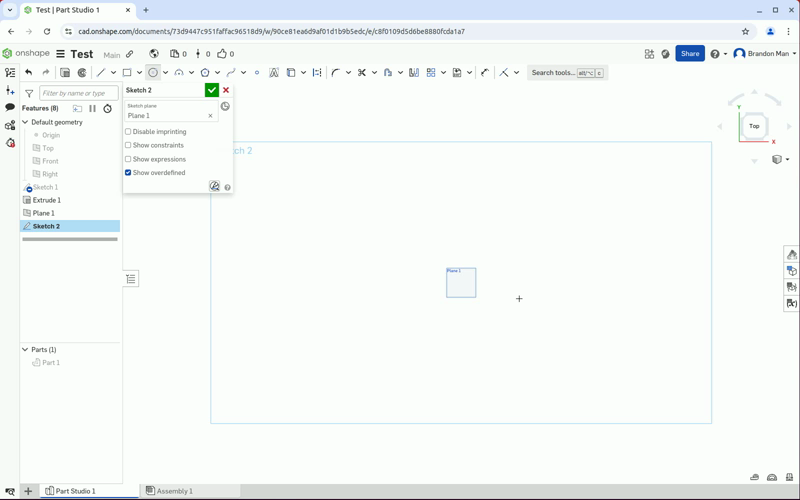
mouse_move(522, 298)
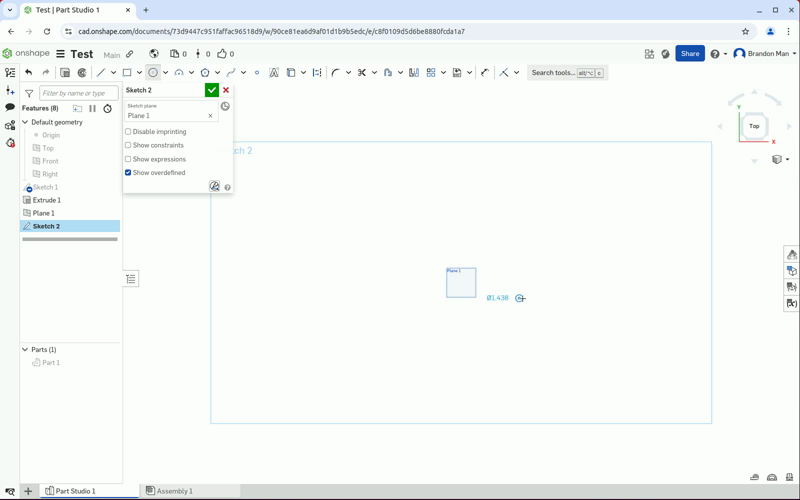
click(522, 298)
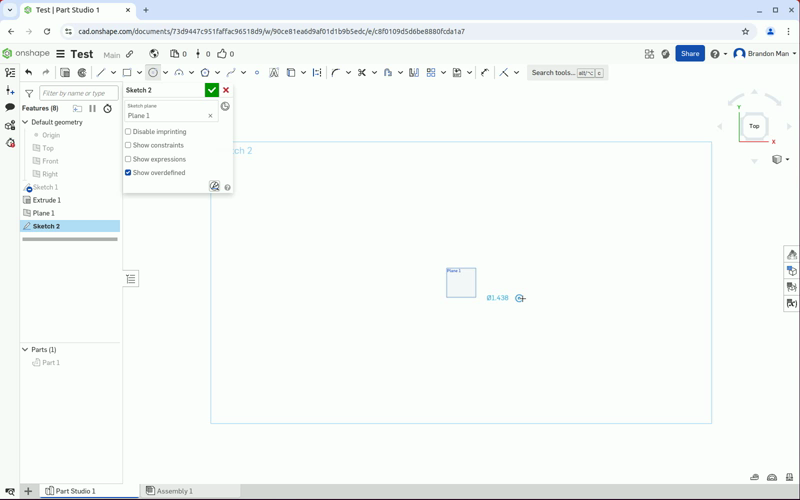
key(esc)
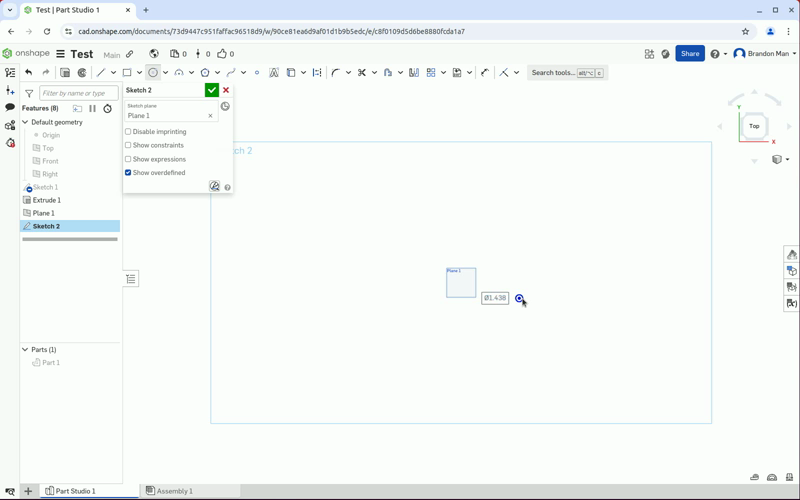
mouse_move(521, 296)
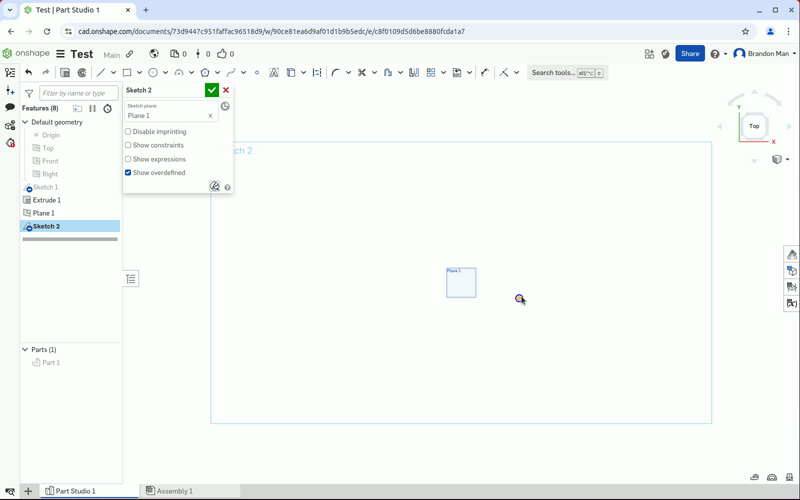
scroll(6)
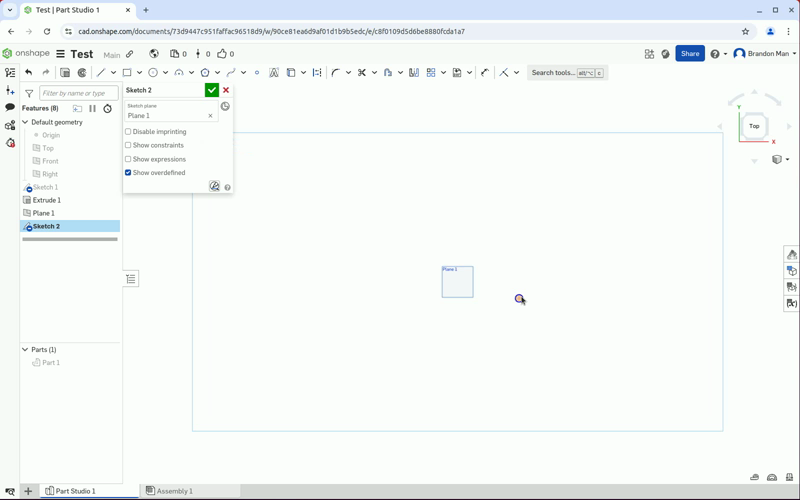
scroll(6)
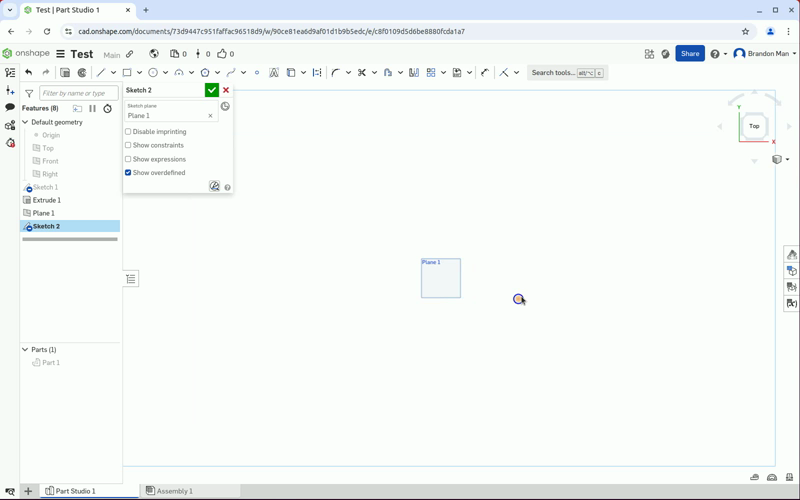
scroll(6)
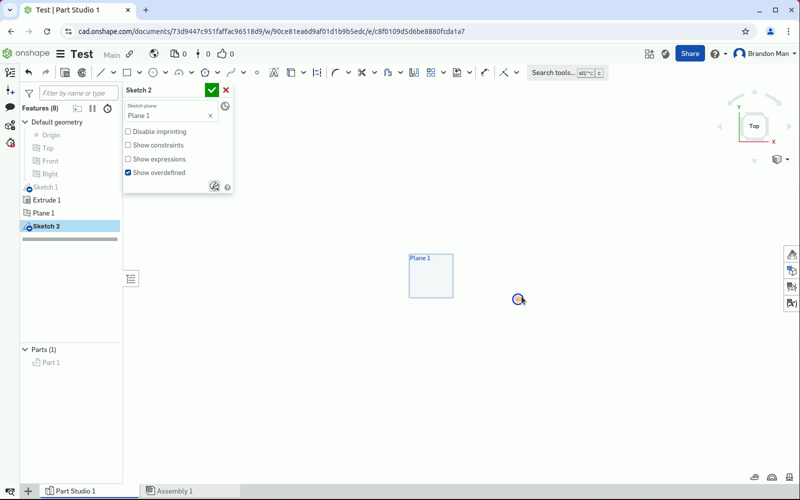
scroll(6)
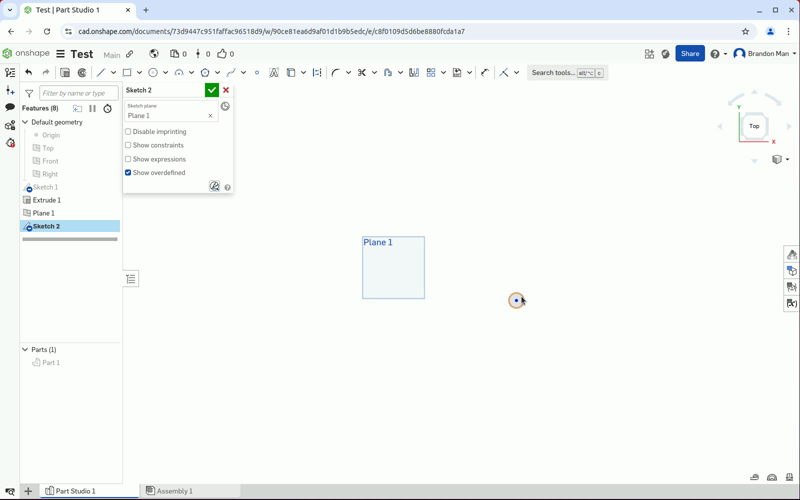
scroll(6)
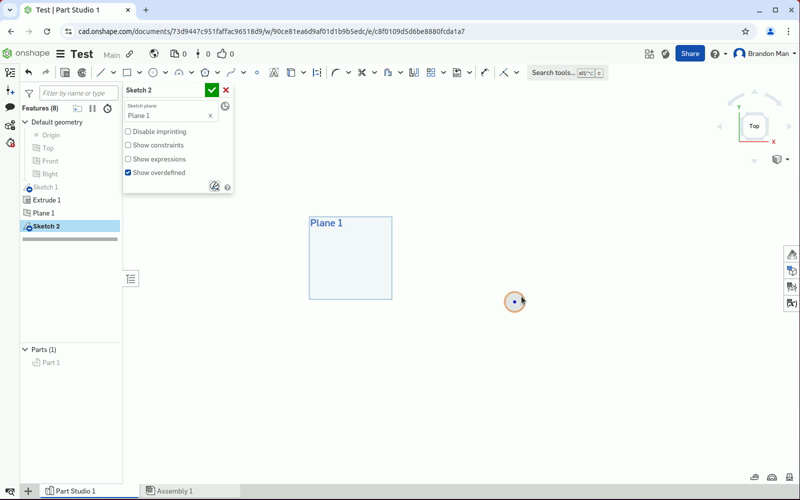
scroll(6)
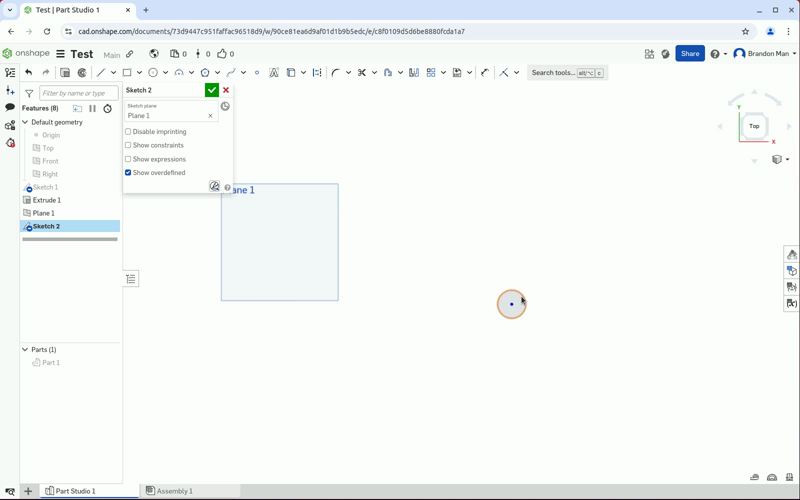
scroll(6)
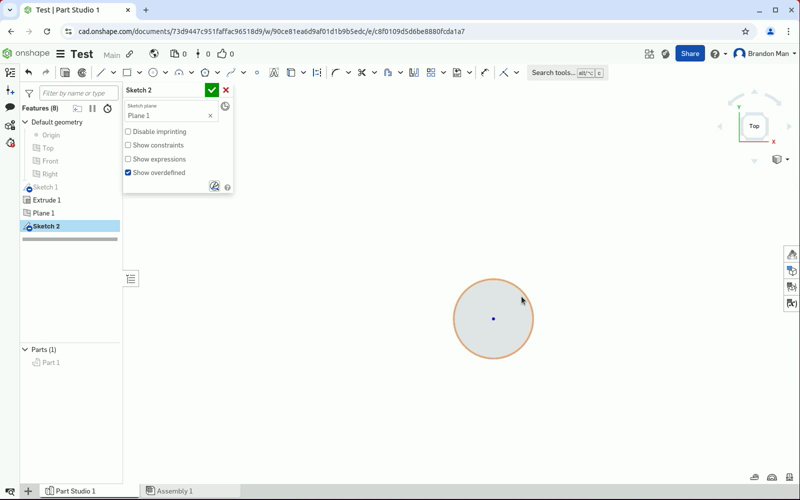
click(521, 296)
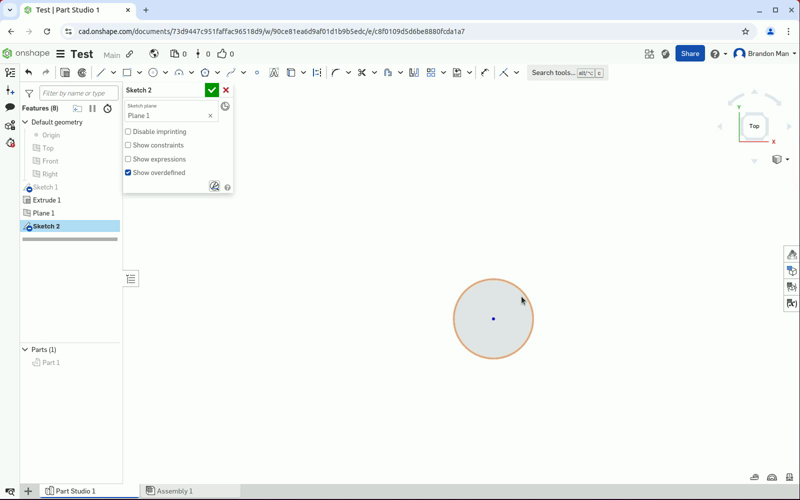
scroll(-6)
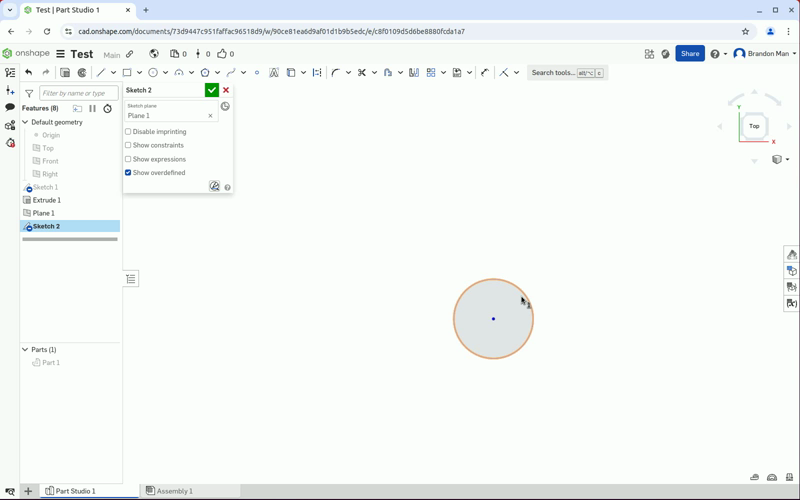
scroll(-6)
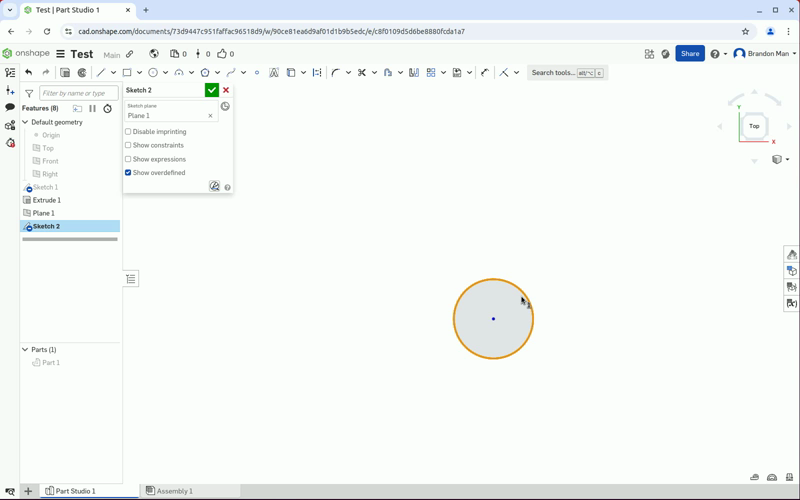
scroll(-6)
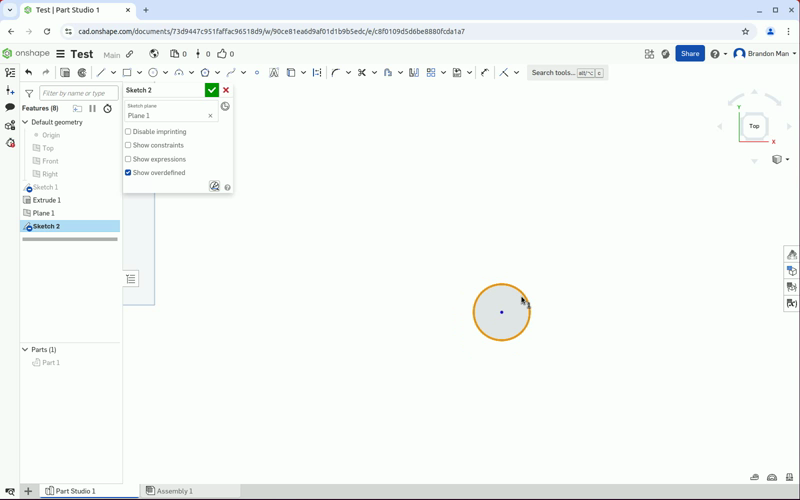
scroll(-6)
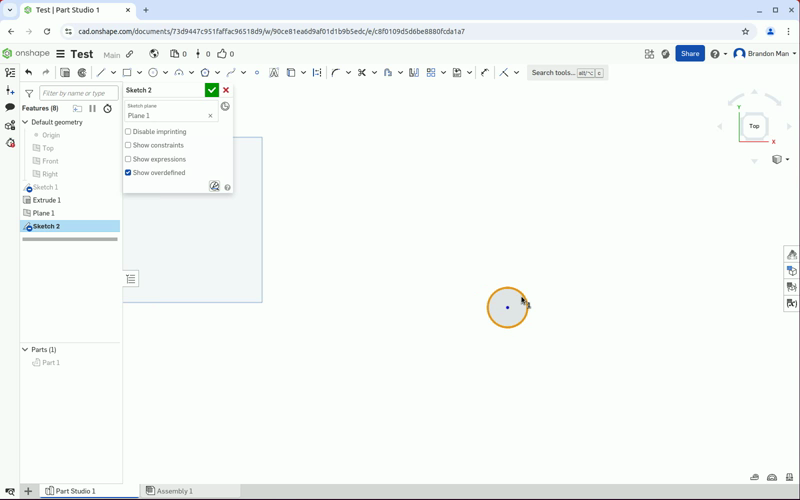
scroll(-6)
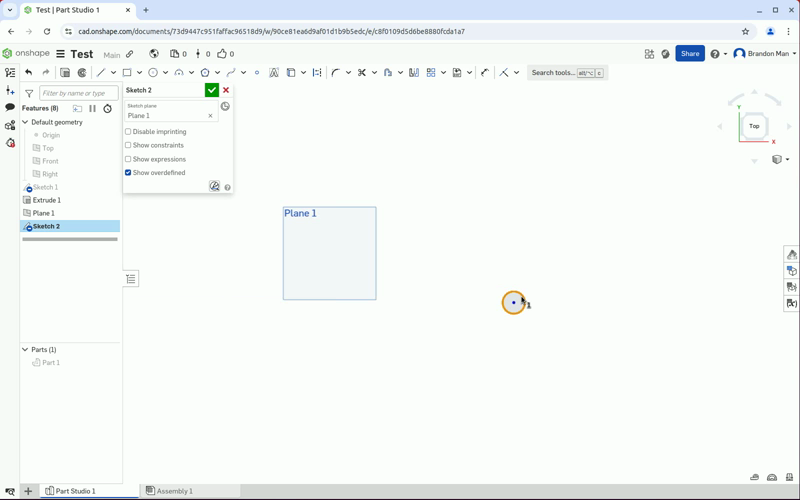
scroll(-6)
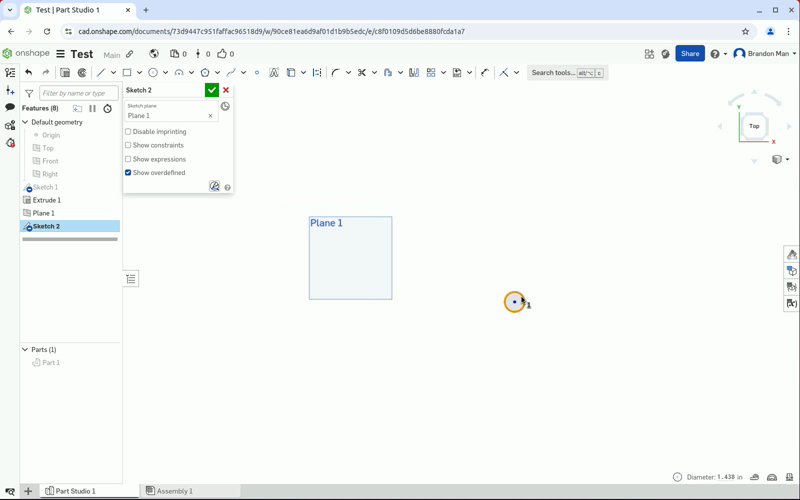
scroll(-6)
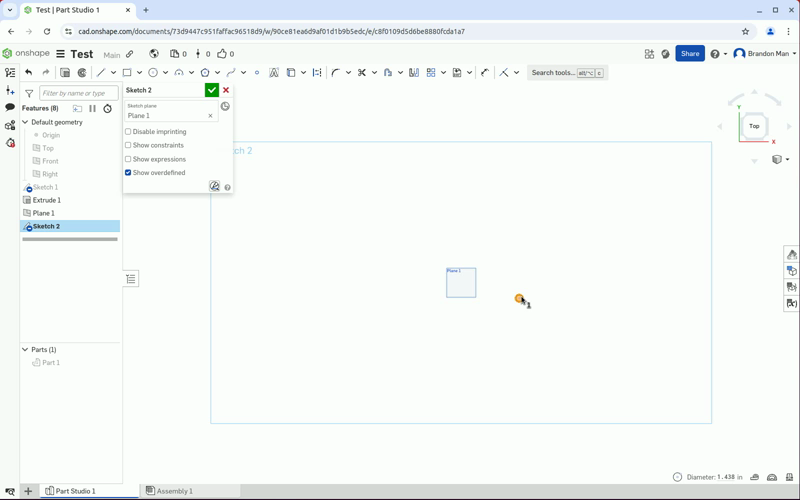
mouse_move(73, 352)
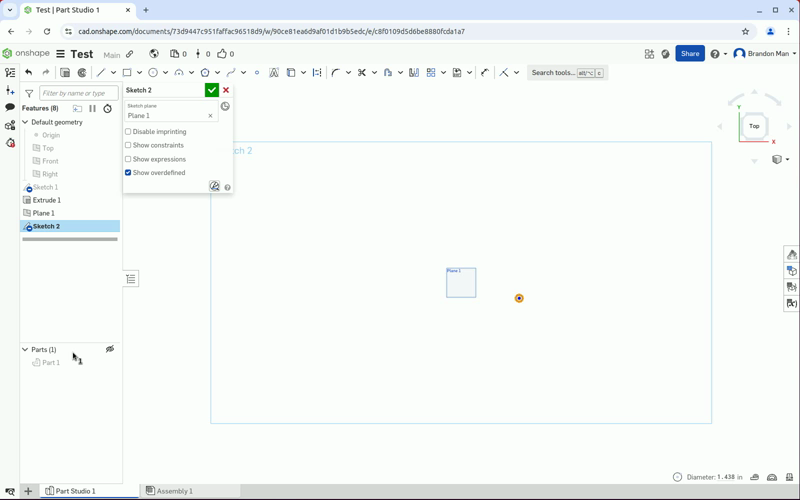
key(shift+y)
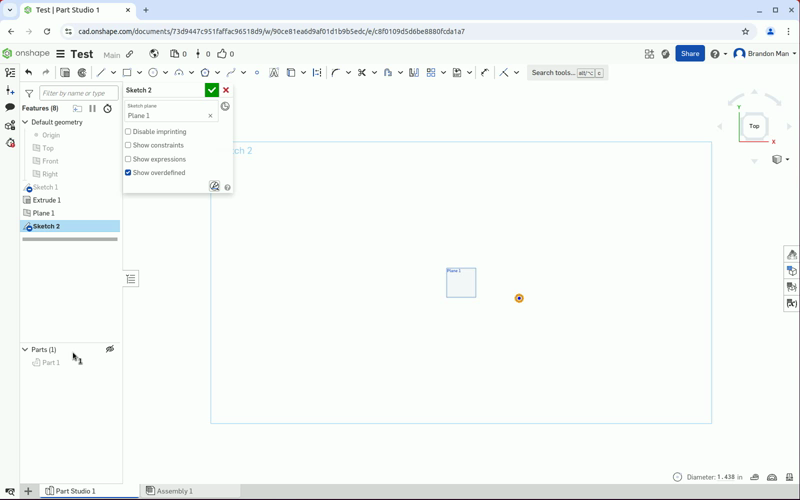
key(shift+e)
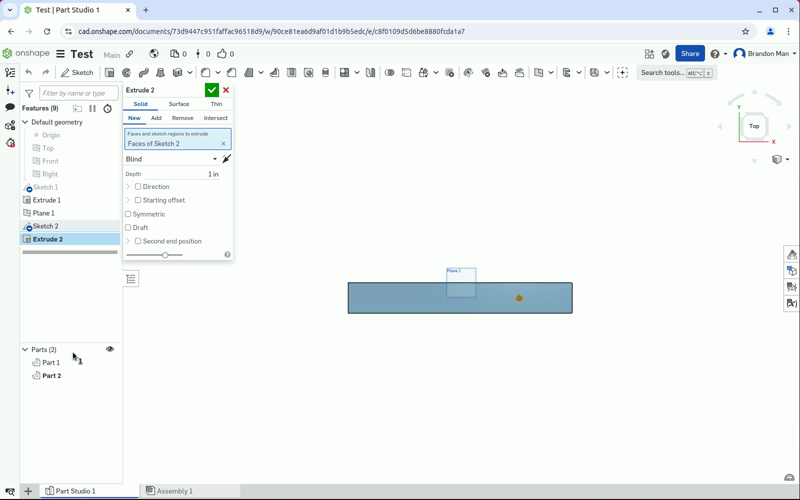
mouse_move(143, 106)
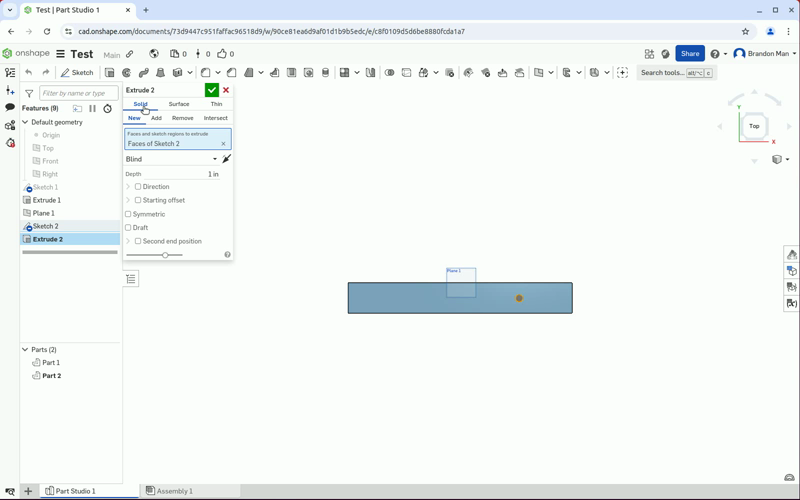
click(143, 106)
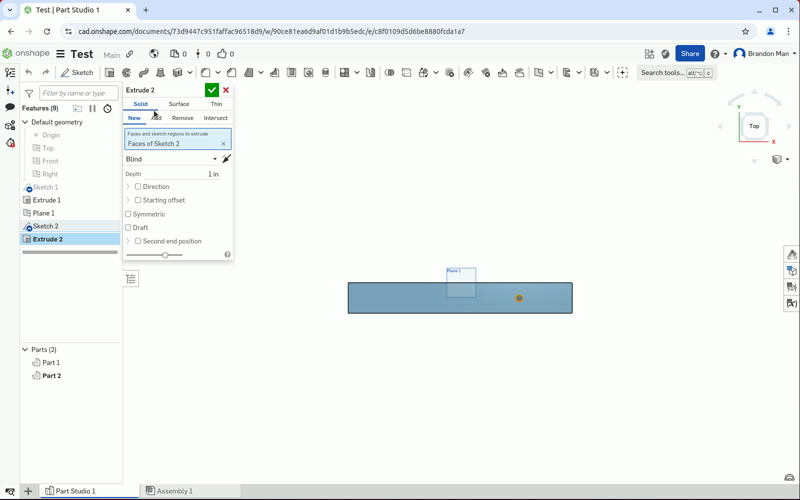
mouse_move(186, 120)
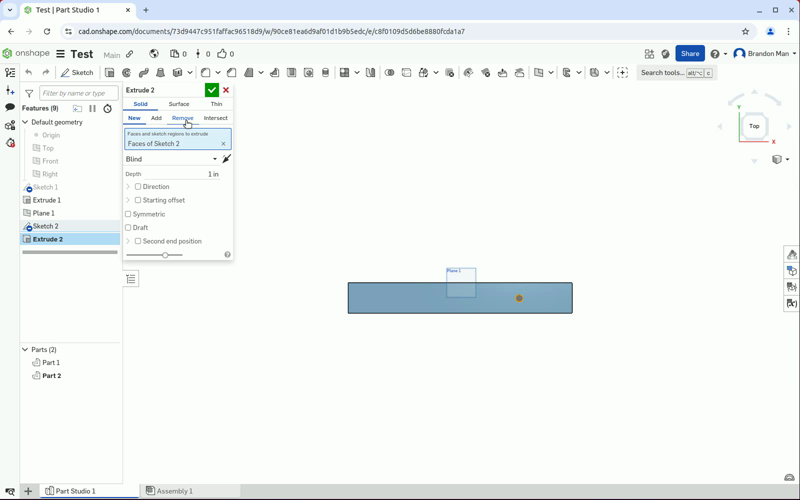
click(186, 120)
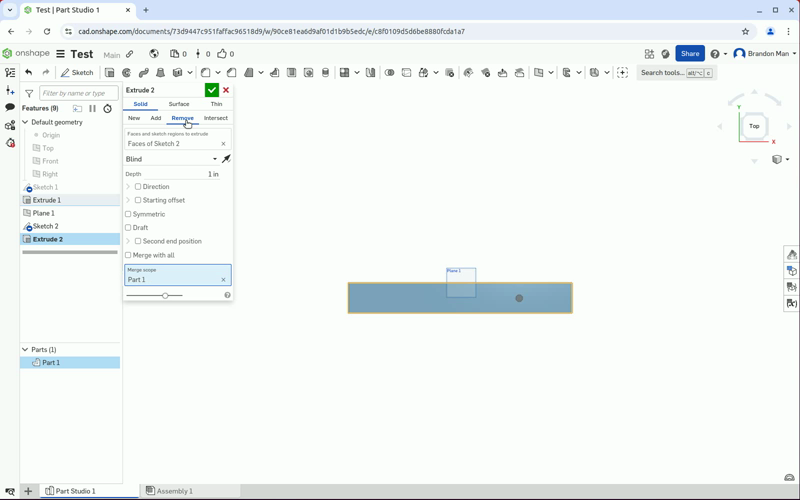
key(tab, 4)
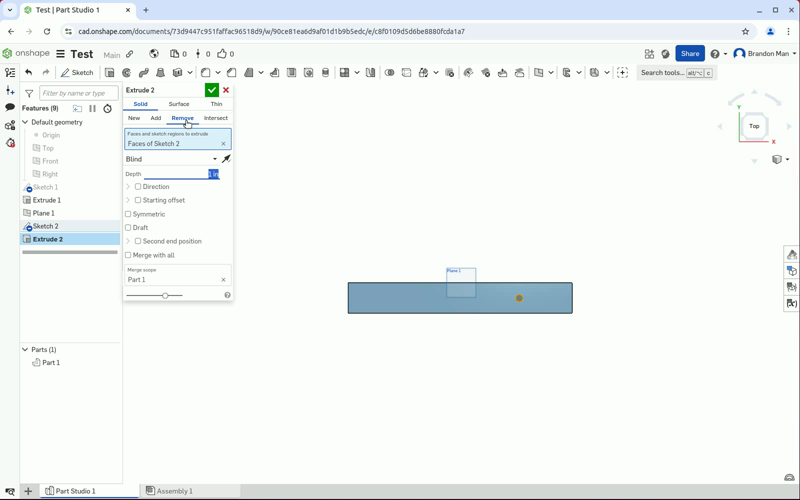
text(9.147)
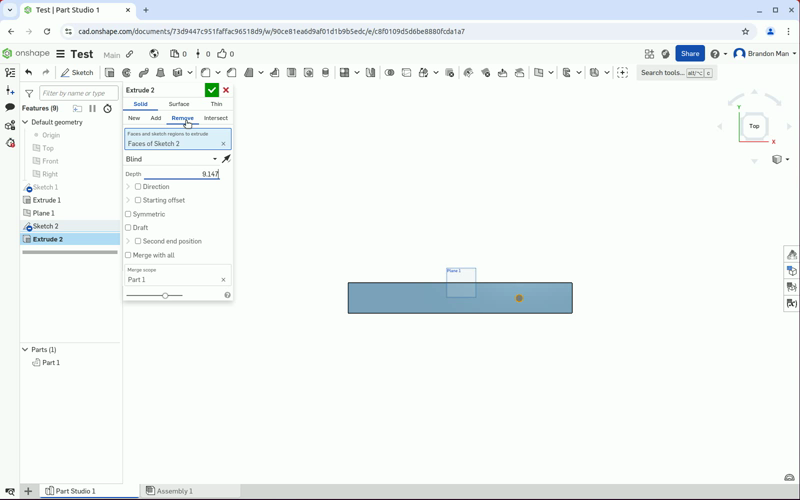
key(tab, 6)
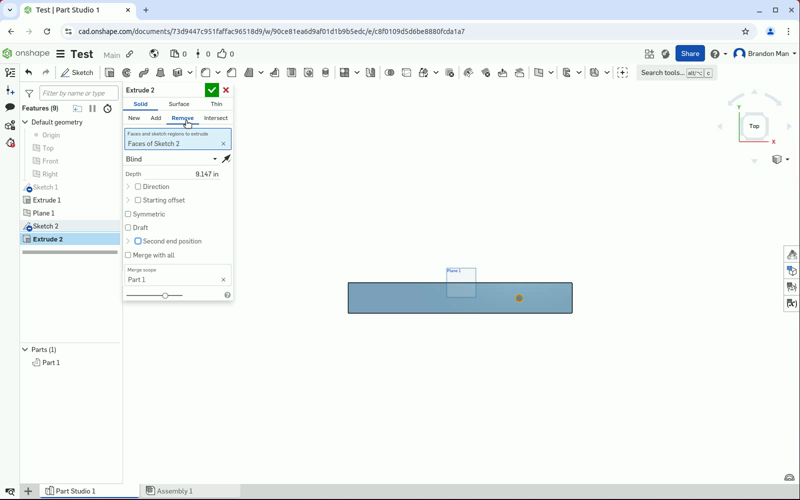
key(space)
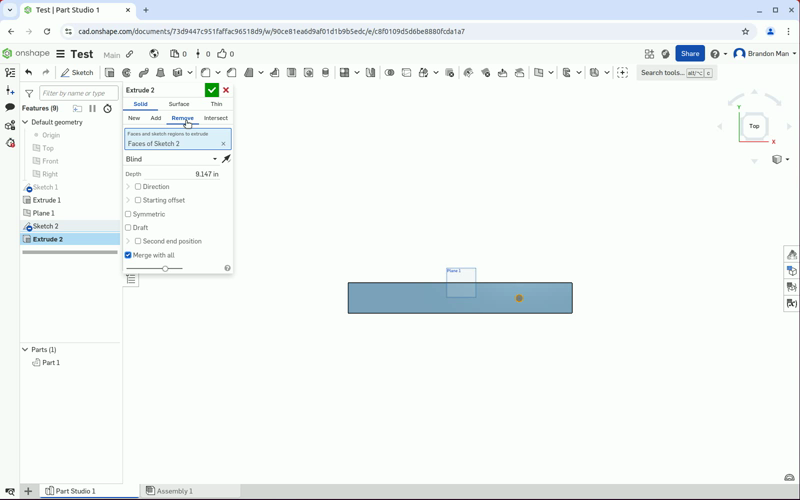
key(enter)
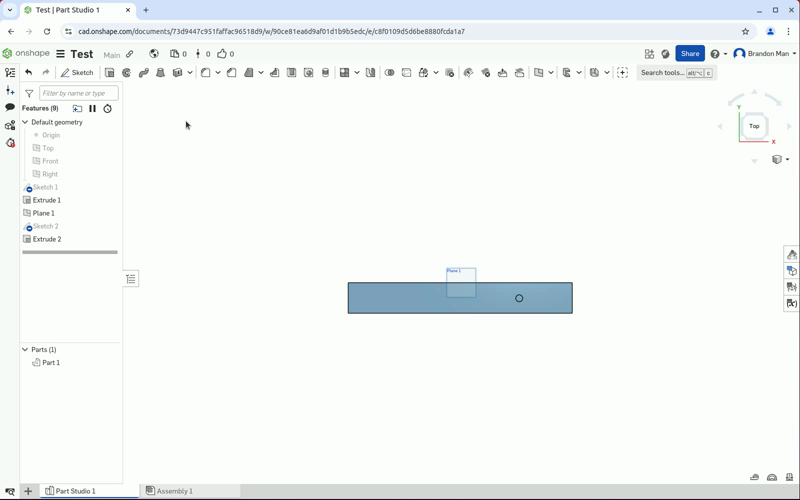
key(shift+h)
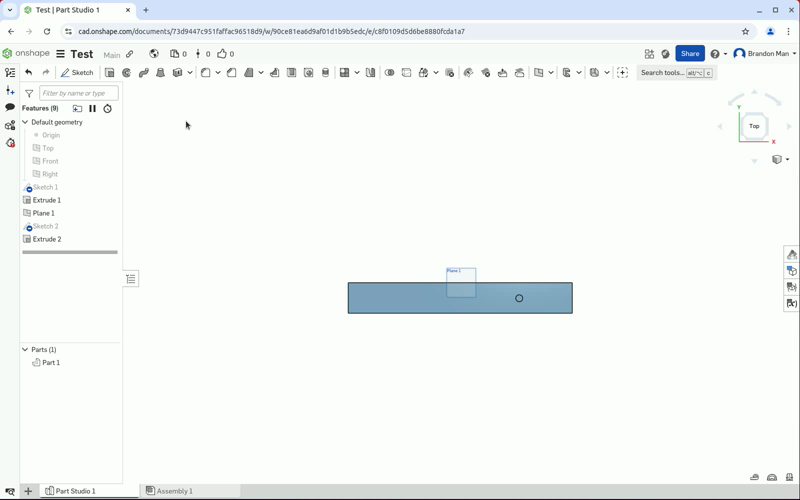
key(shift+h)
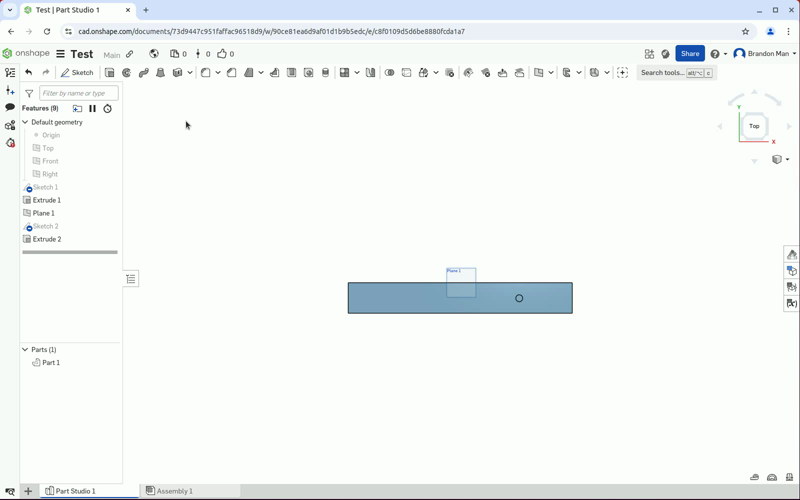
mouse_move(73, 189)
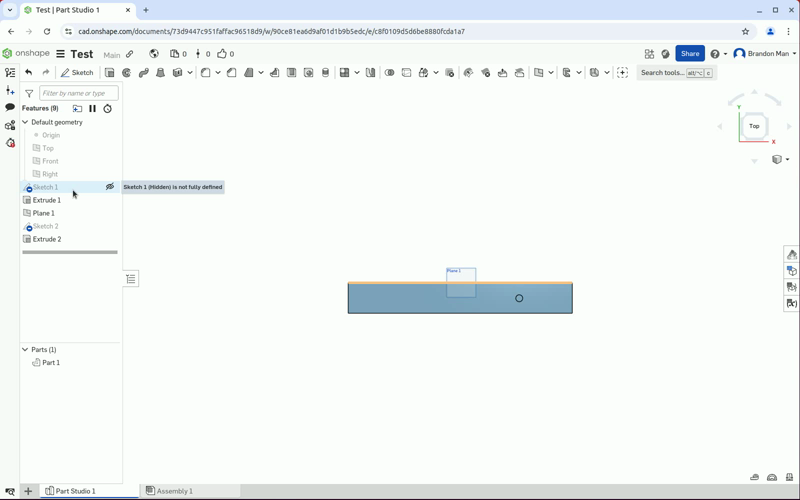
click(73, 189)
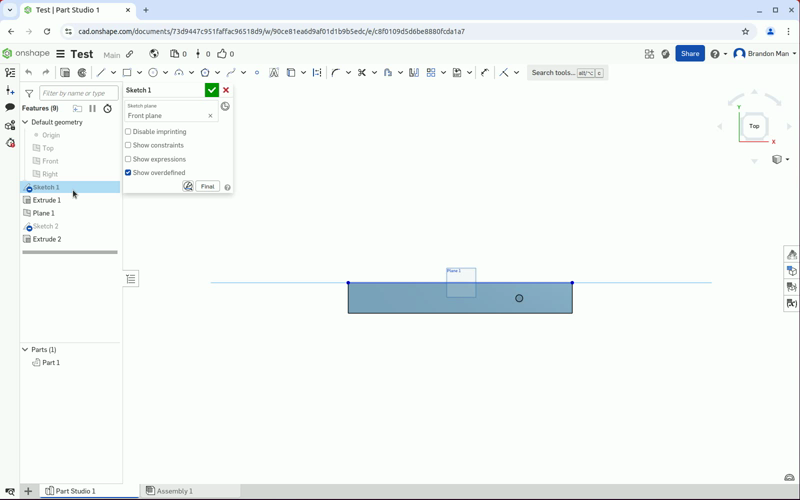
mouse_move(229, 92)
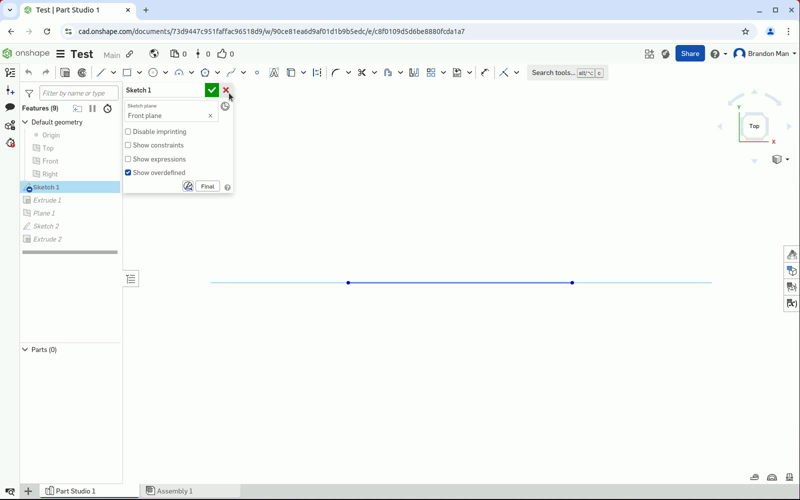
click(229, 92)
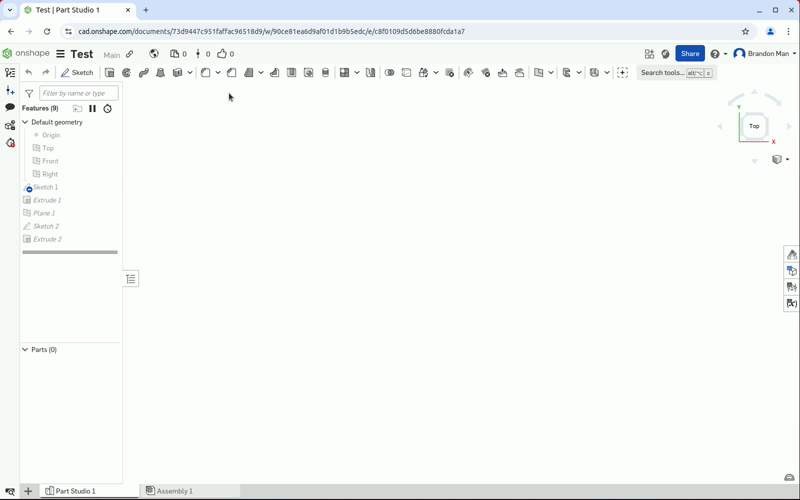
key(shift+s)
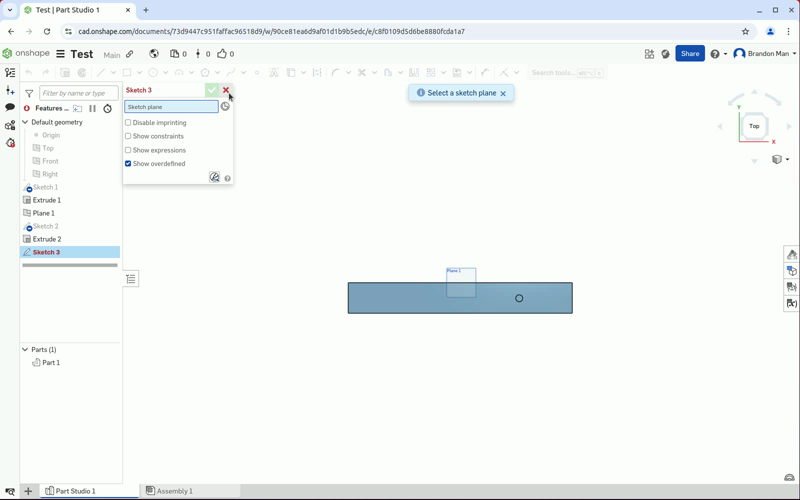
mouse_move(73, 215)
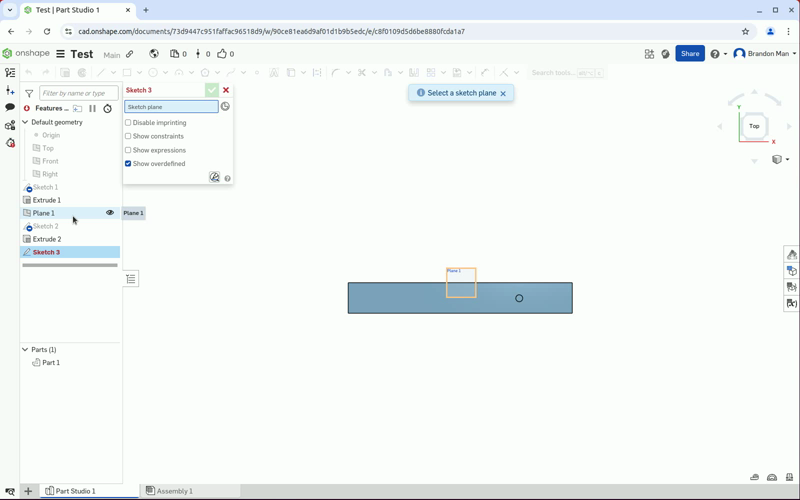
click(73, 215)
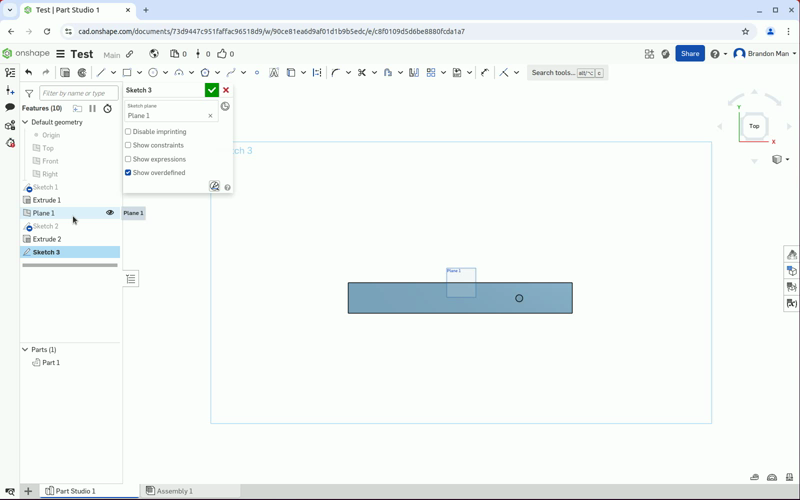
mouse_move(73, 352)
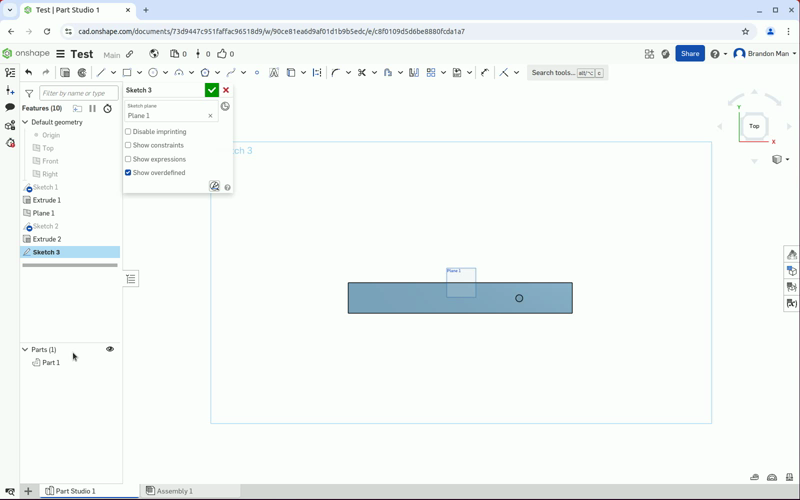
key(y)
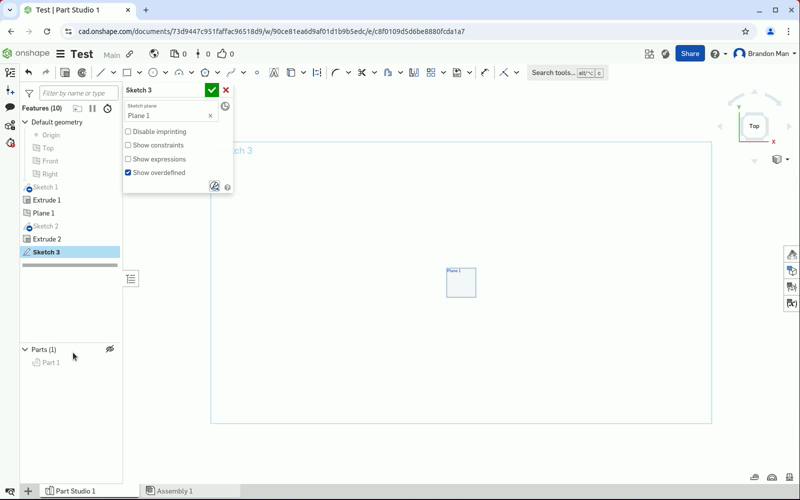
key(c)
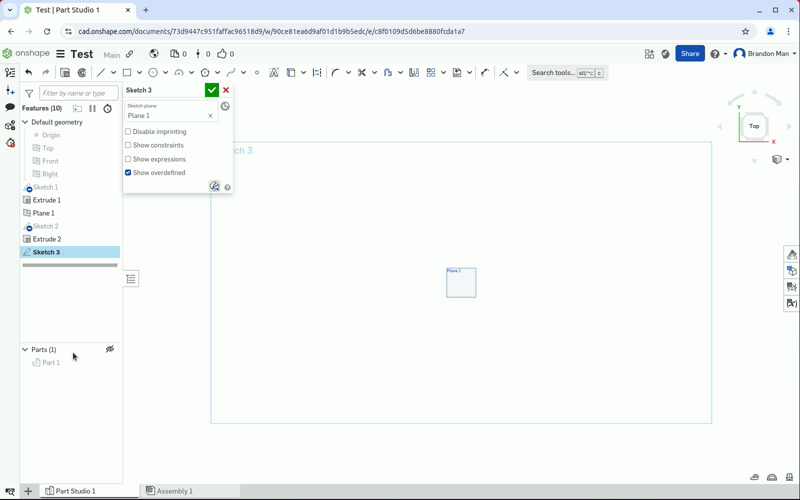
key_down(shift)
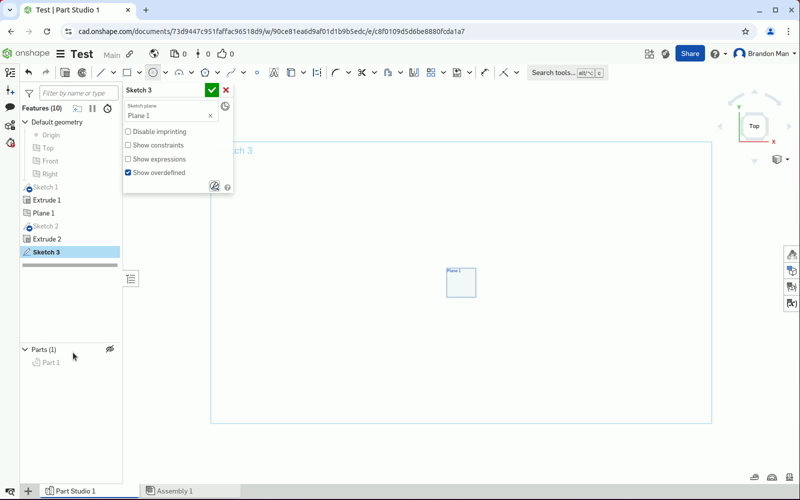
mouse_move(567, 298)
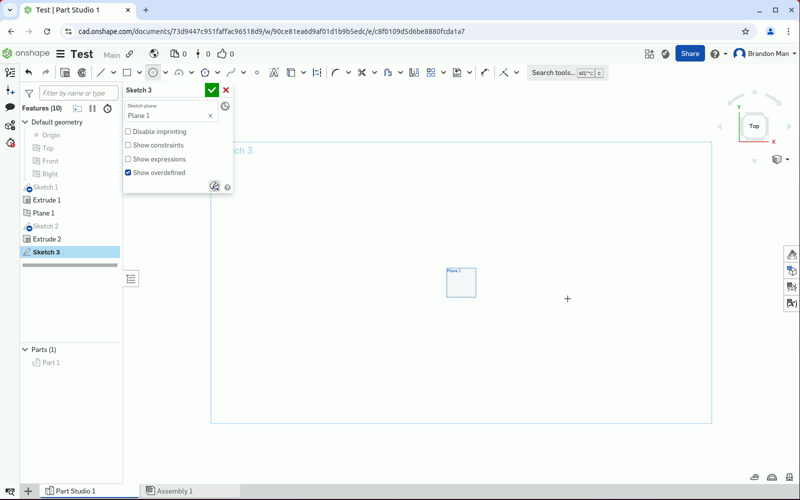
click(567, 298)
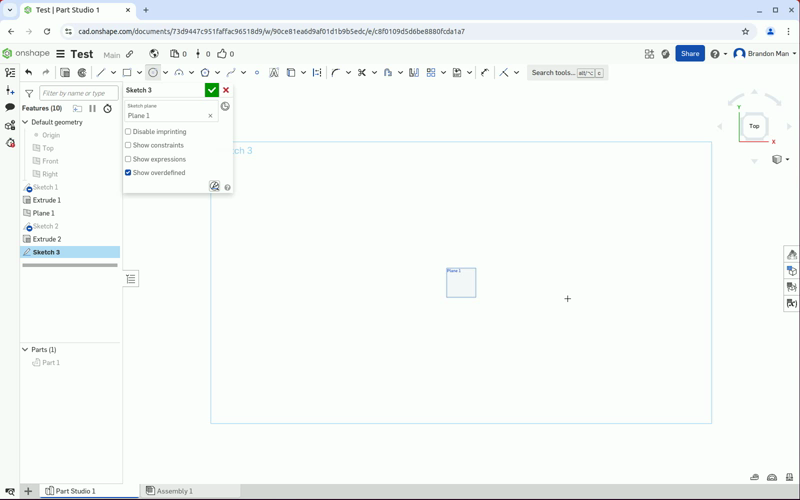
key_up(shift)
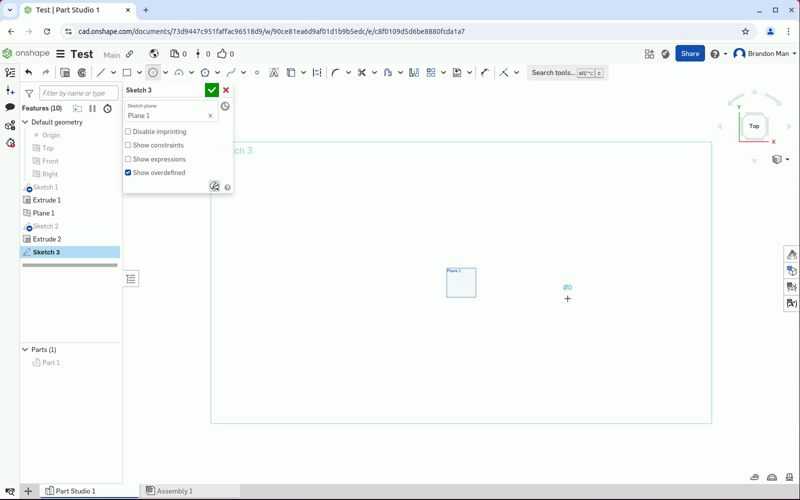
mouse_move(570, 298)
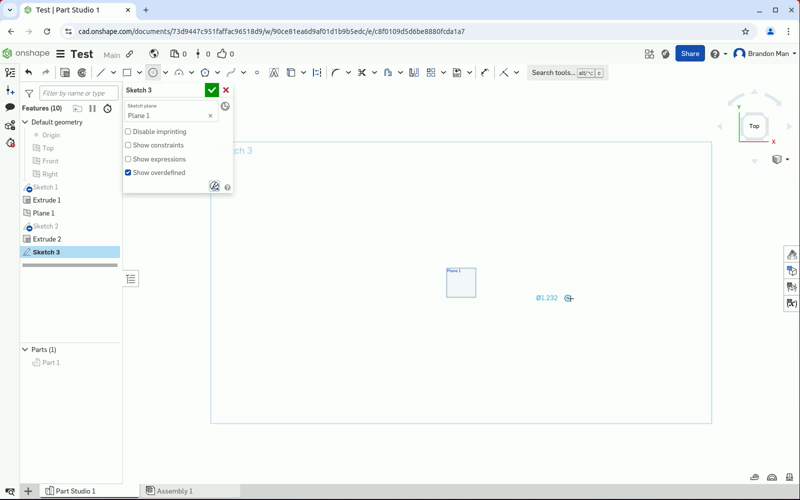
click(570, 298)
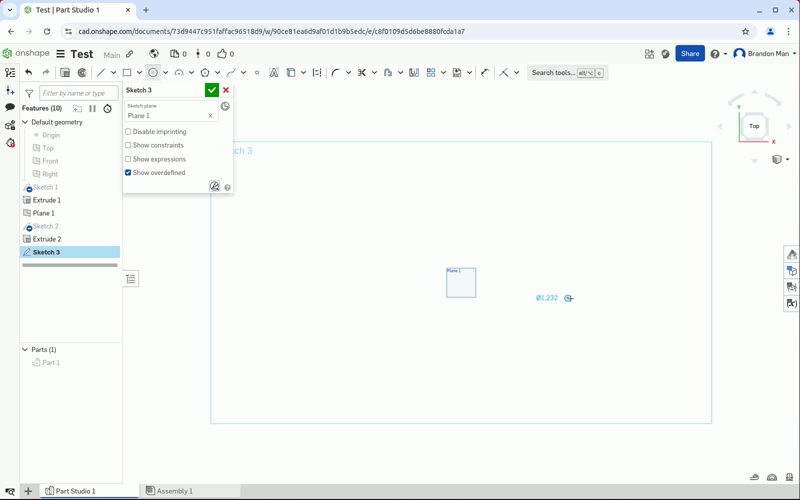
key(esc)
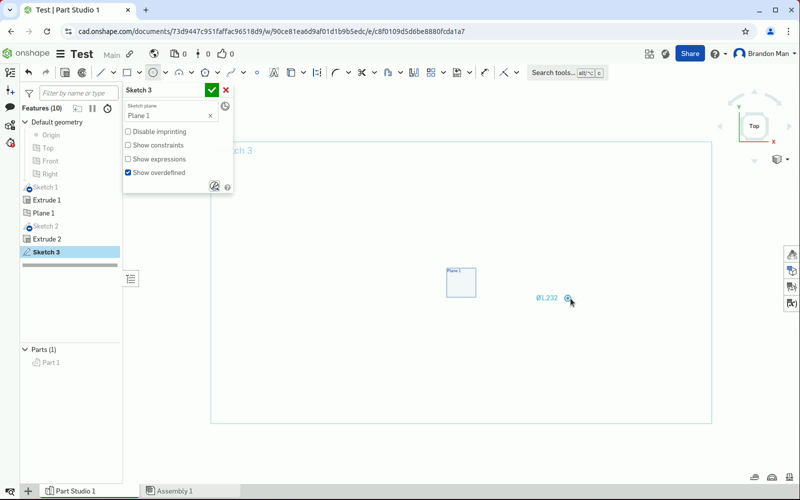
mouse_move(567, 296)
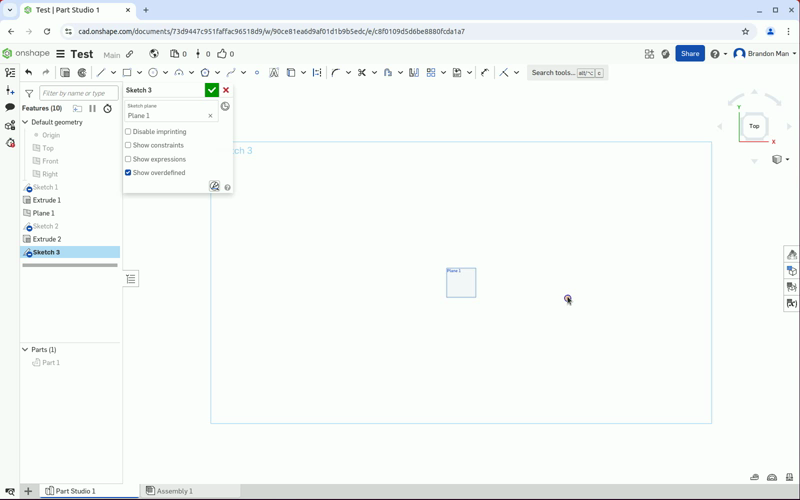
scroll(6)
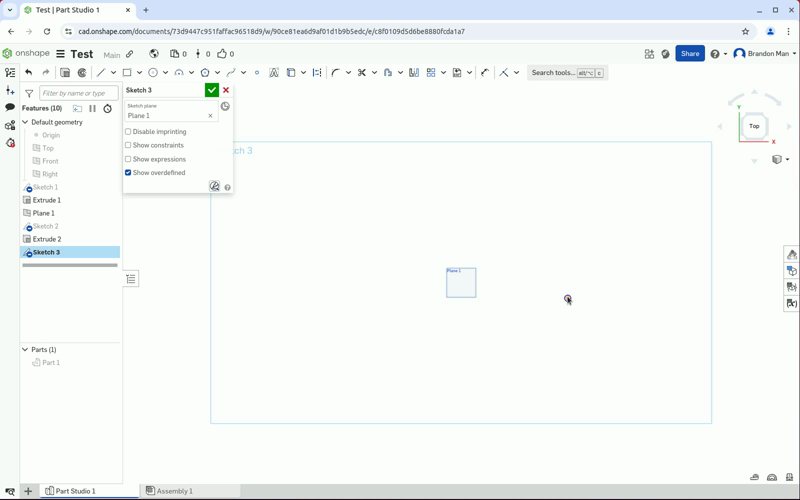
scroll(6)
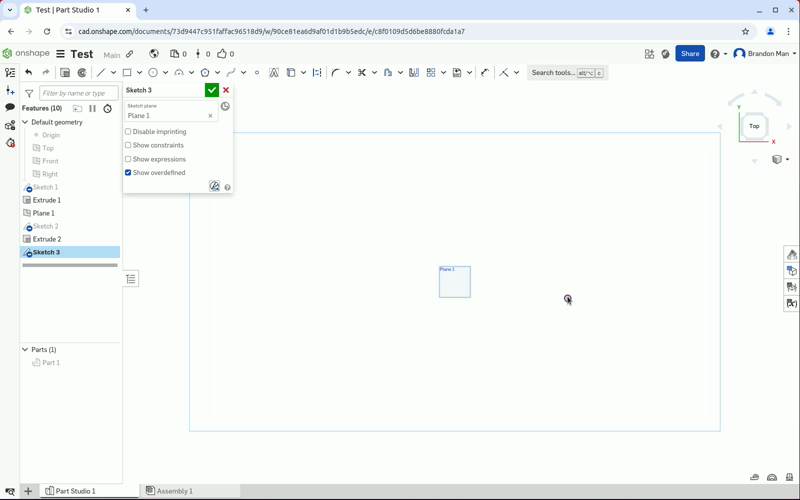
scroll(6)
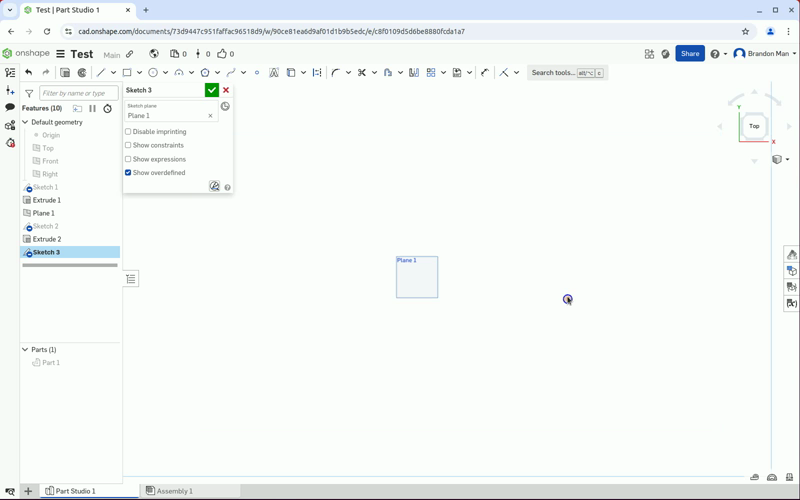
scroll(6)
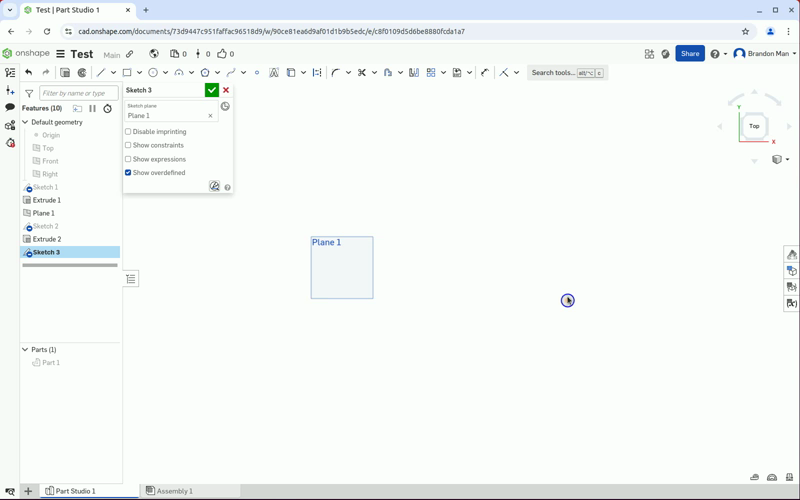
scroll(6)
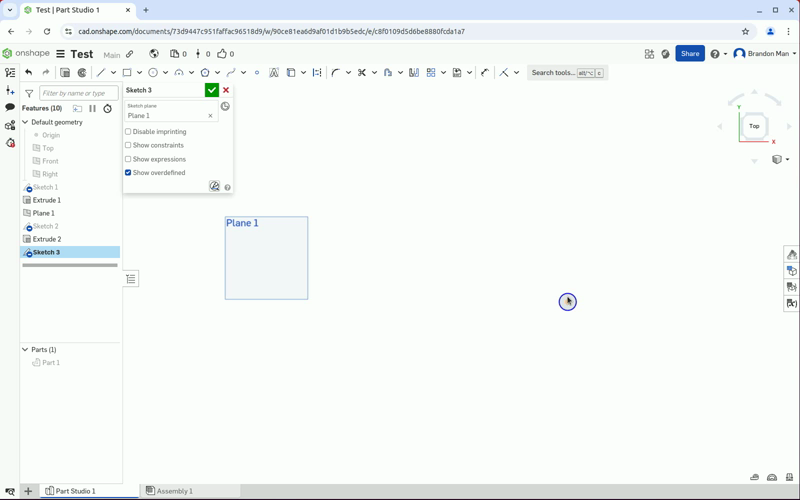
scroll(6)
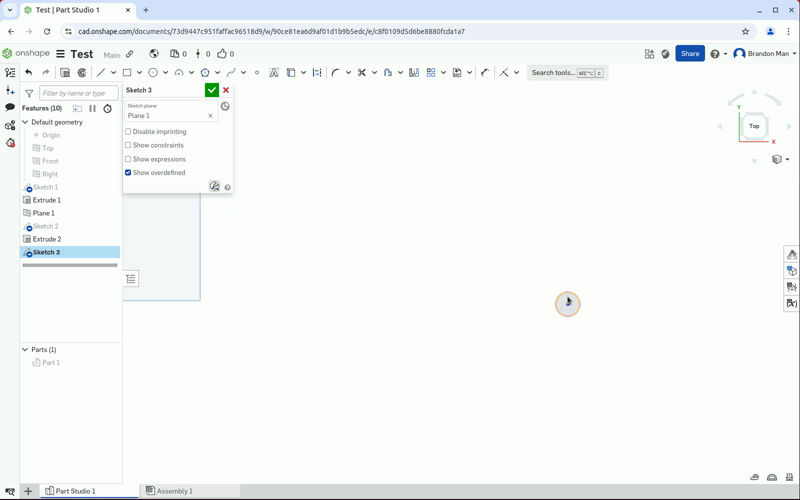
scroll(6)
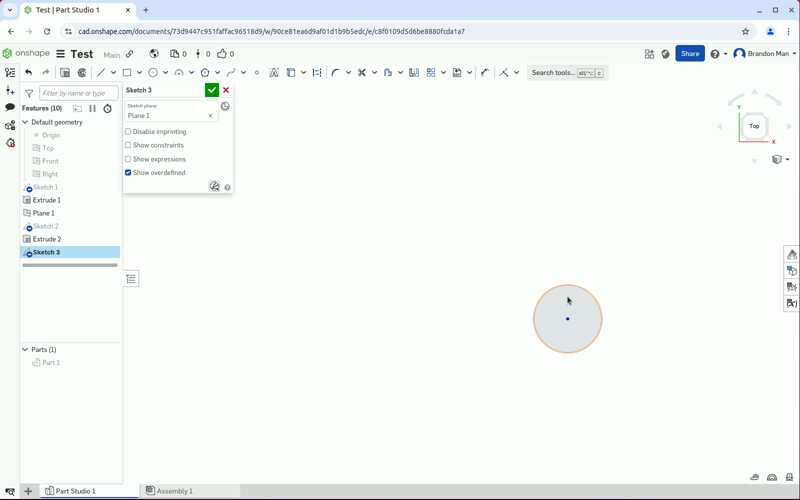
click(567, 296)
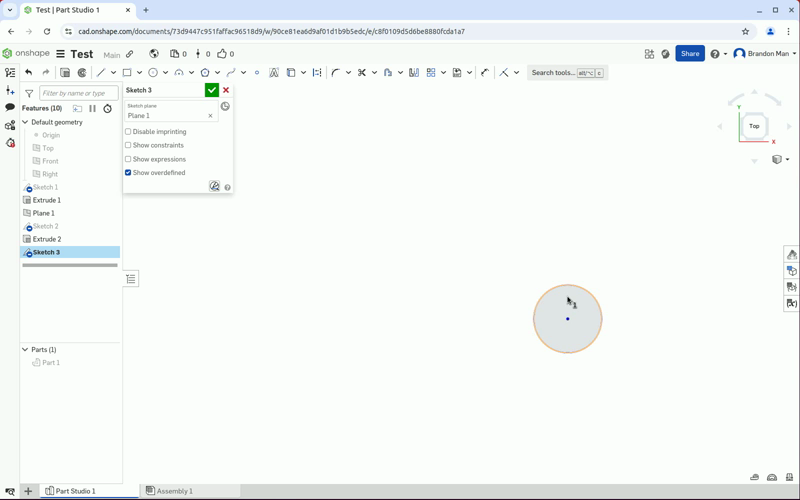
scroll(-6)
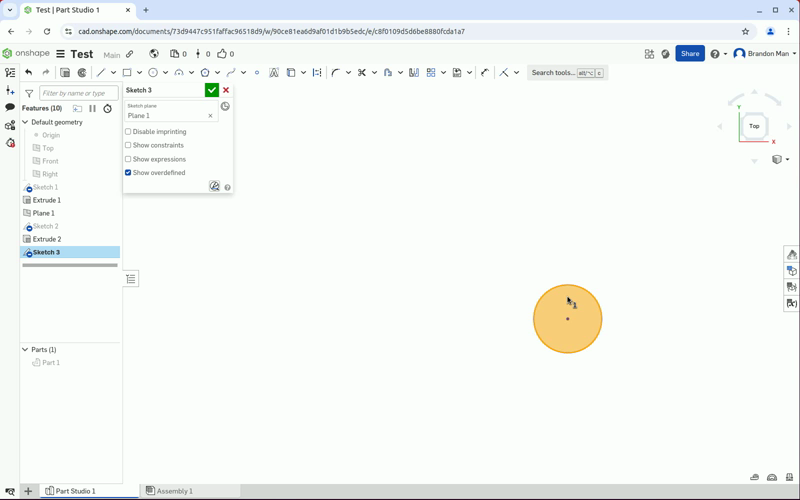
scroll(-6)
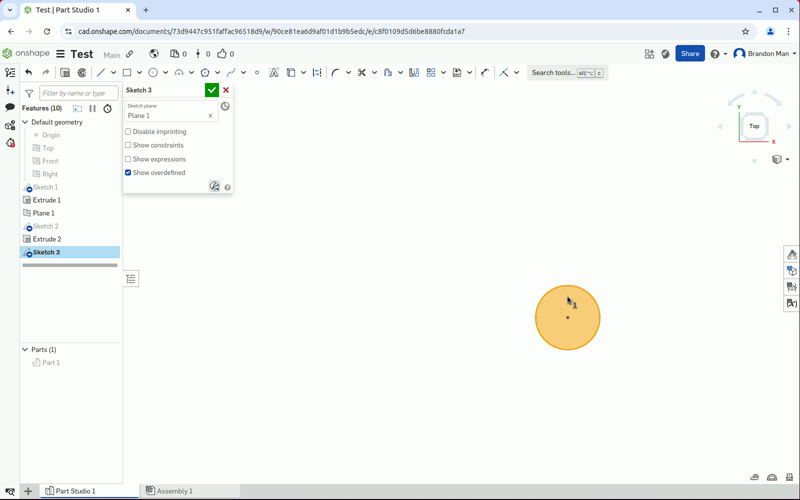
scroll(-6)
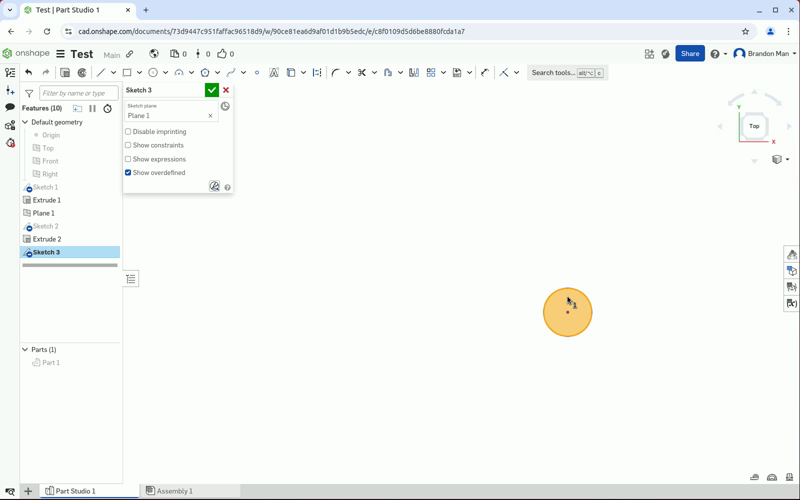
scroll(-6)
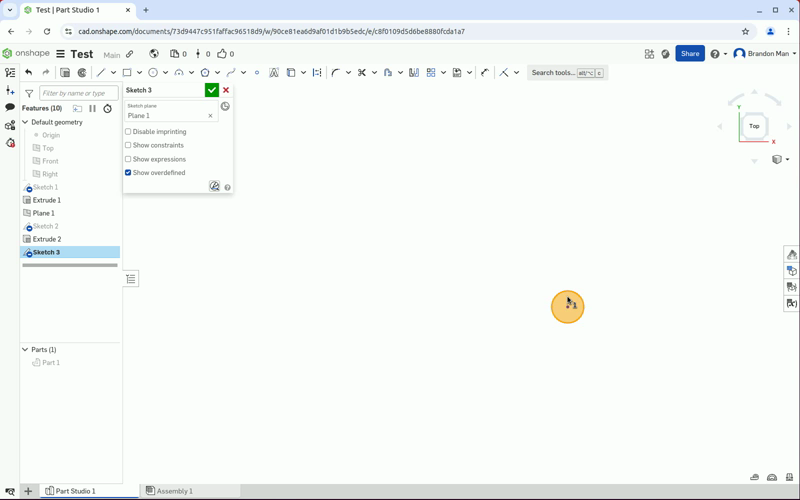
scroll(-6)
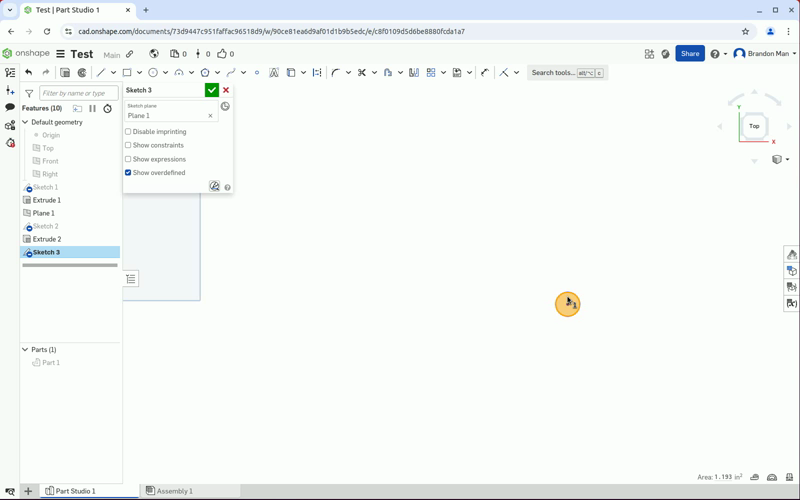
scroll(-6)
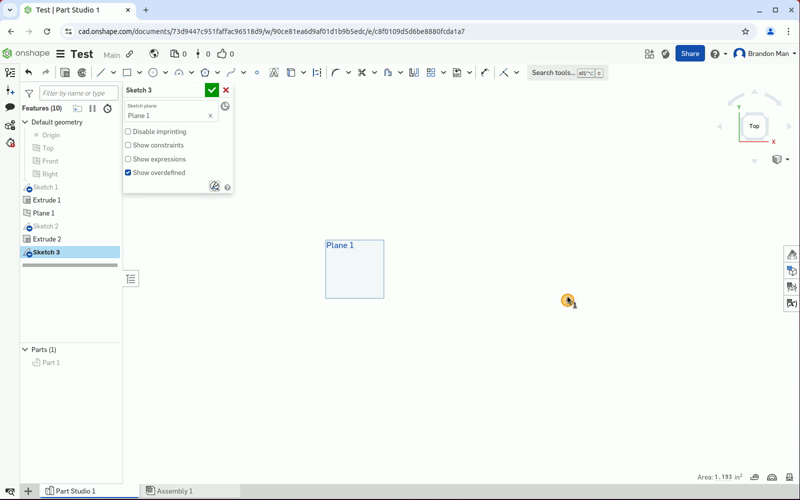
scroll(-6)
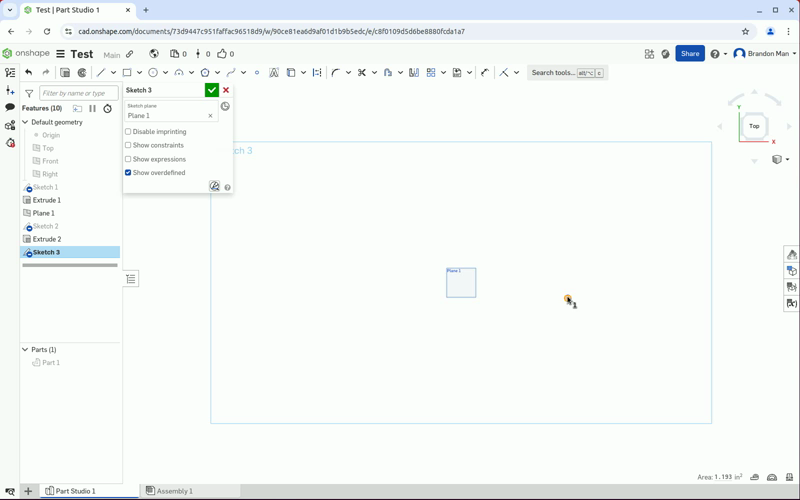
mouse_move(73, 352)
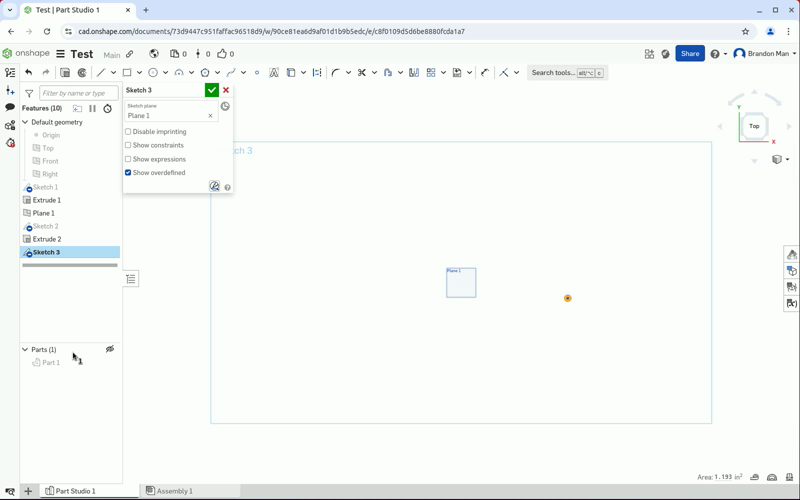
key(shift+y)
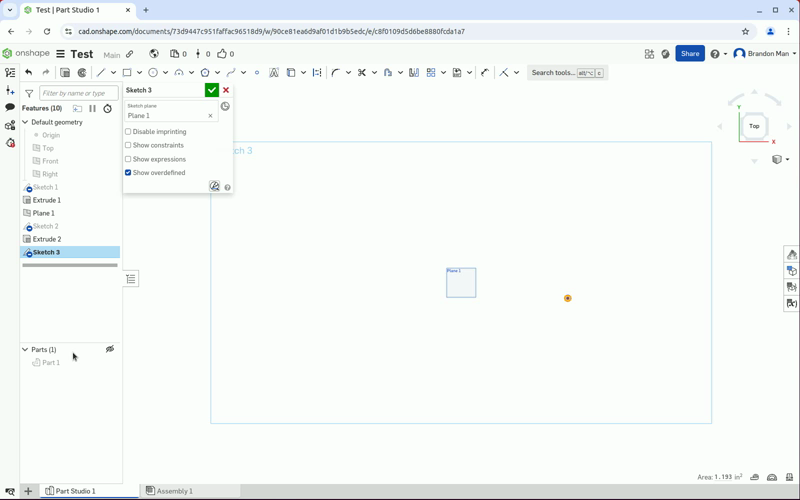
key(shift+e)
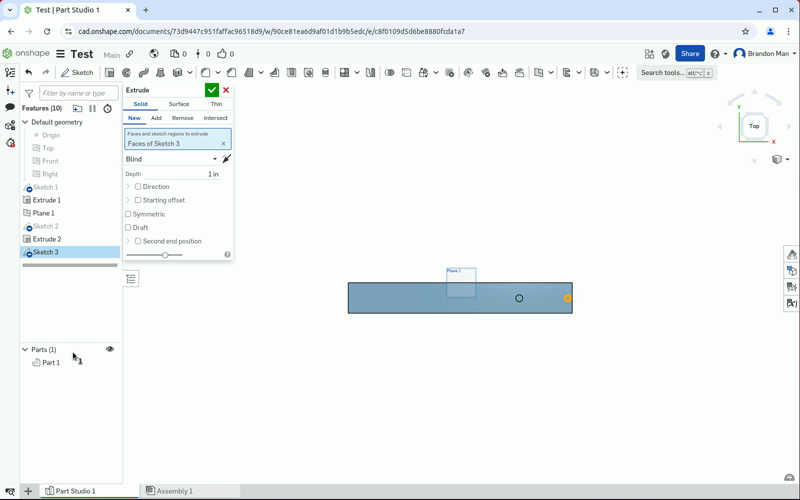
mouse_move(143, 106)
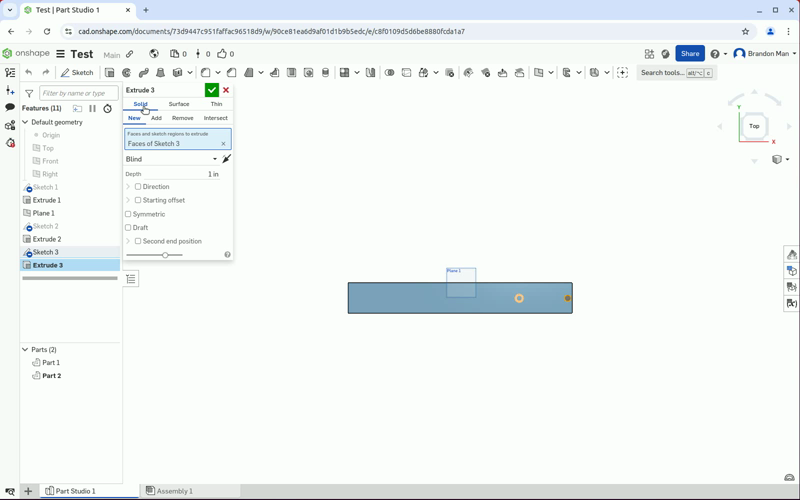
click(143, 106)
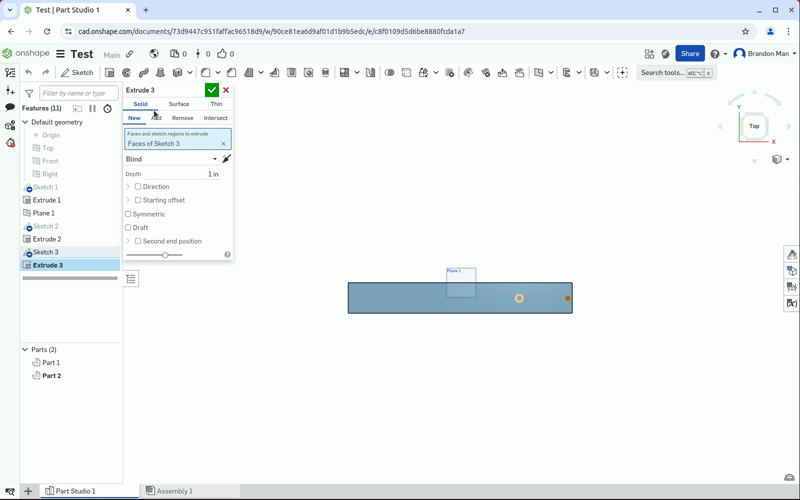
mouse_move(186, 120)
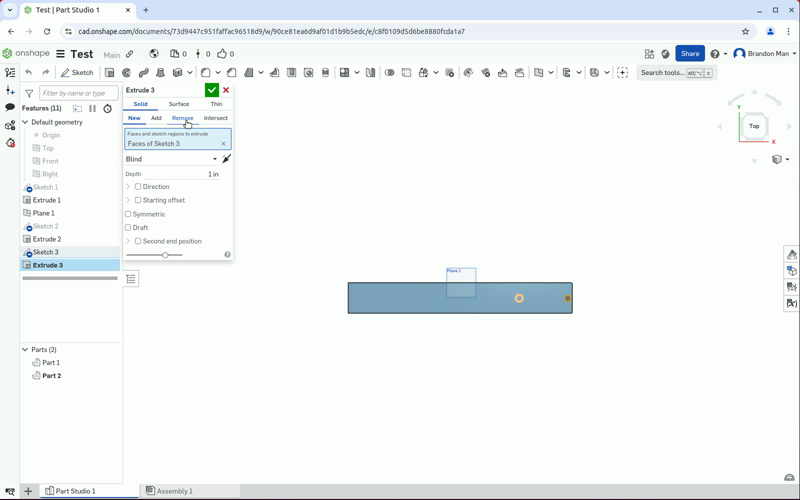
click(186, 120)
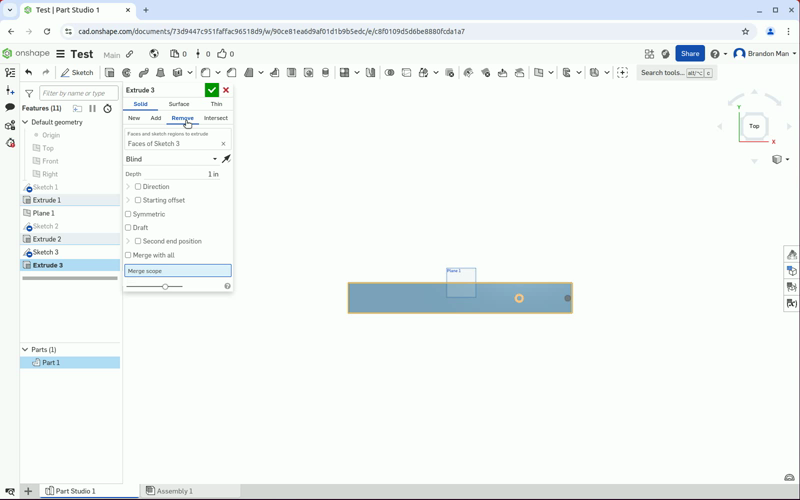
key(tab, 4)
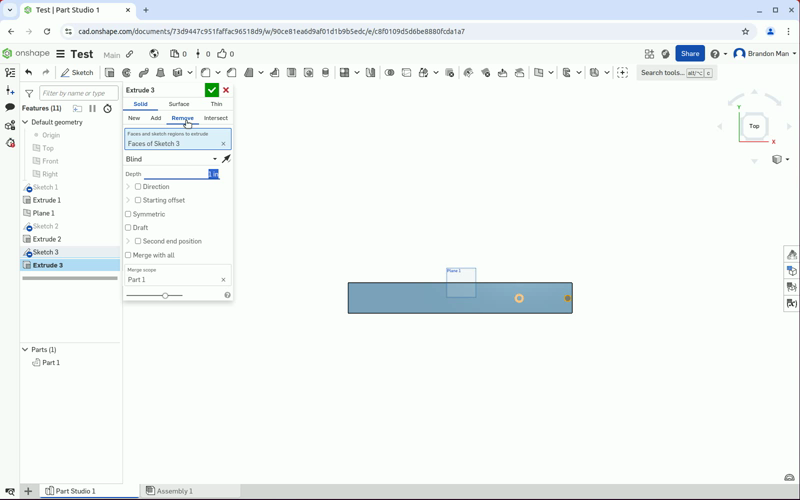
text(9.147)
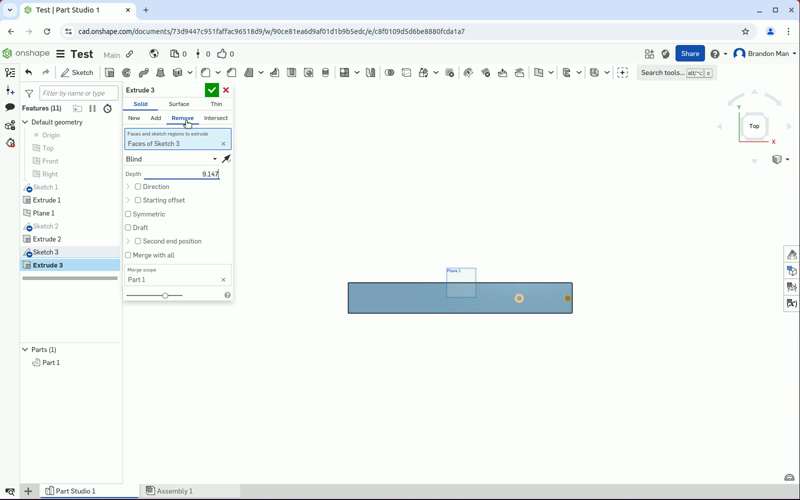
key(tab, 6)
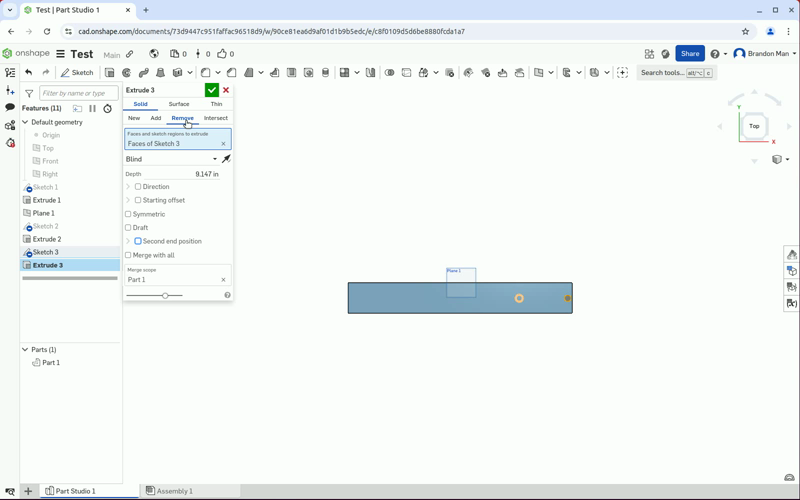
key(space)
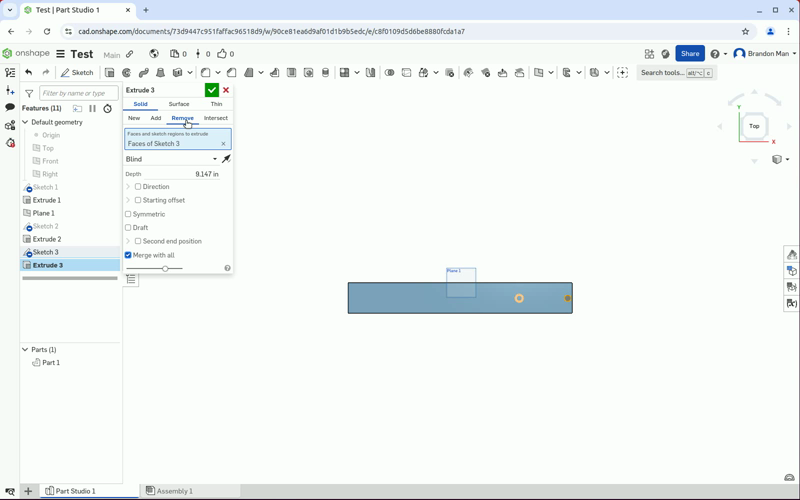
key(enter)
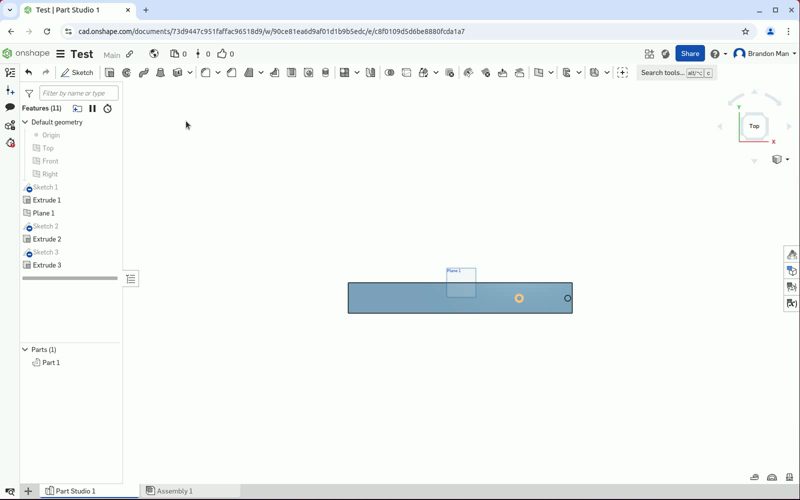
key(shift+h)
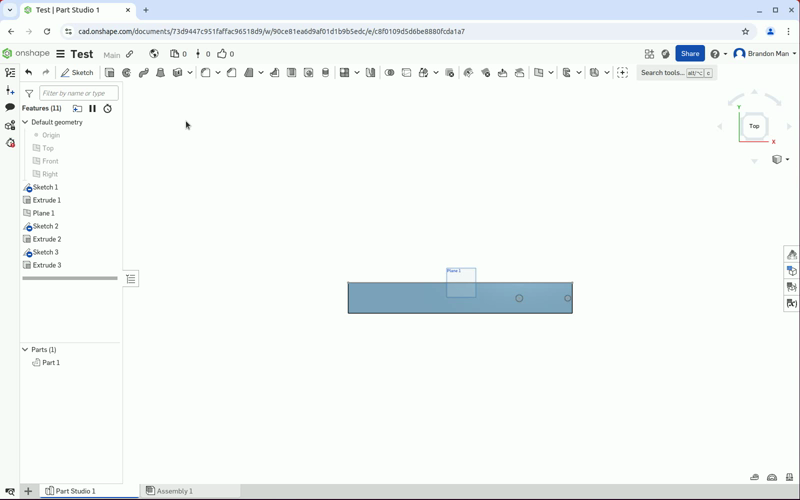
key(shift+h)
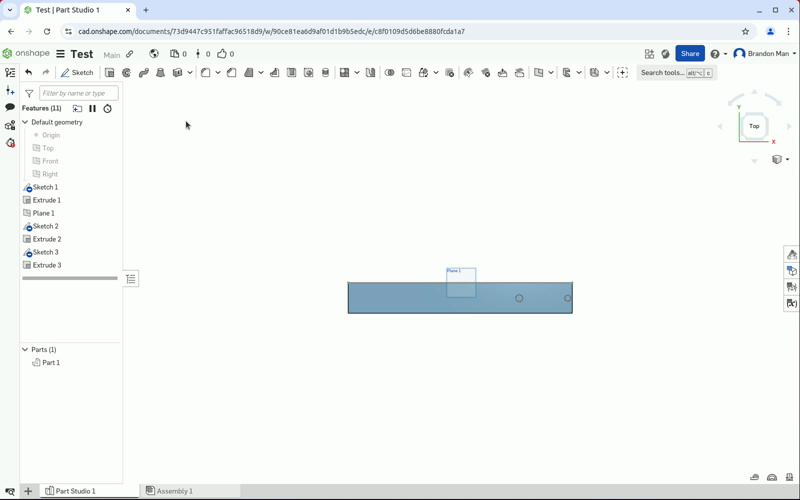
key(shift+7)
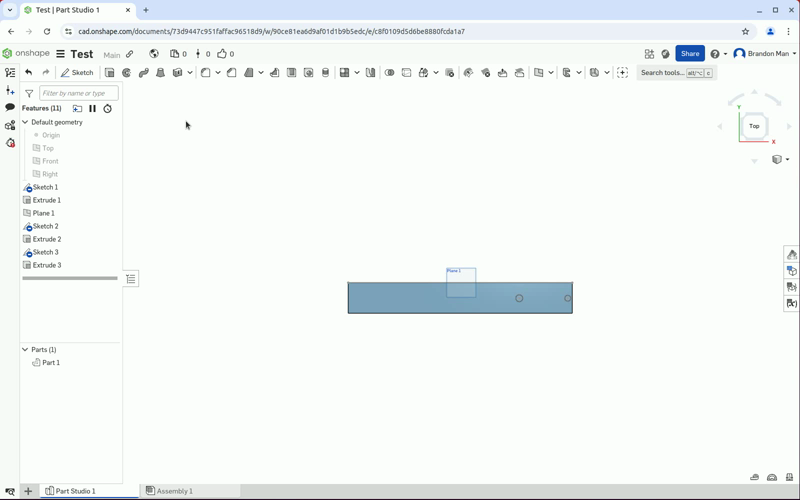
key(up, 3)
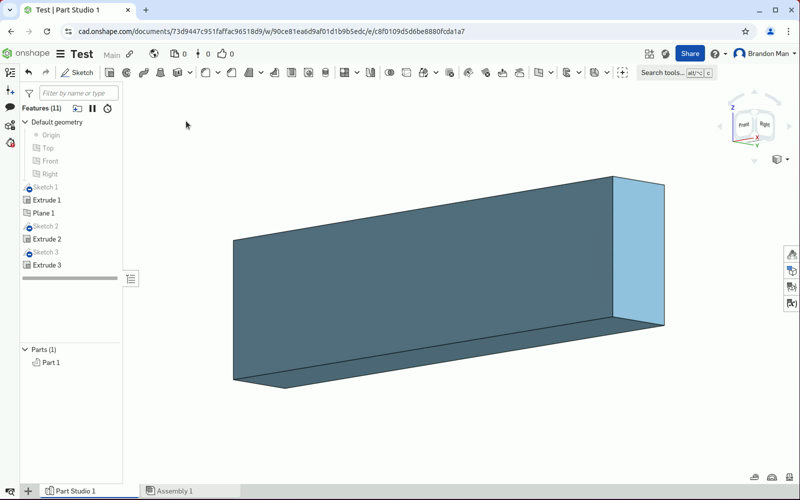
key(left, 3)
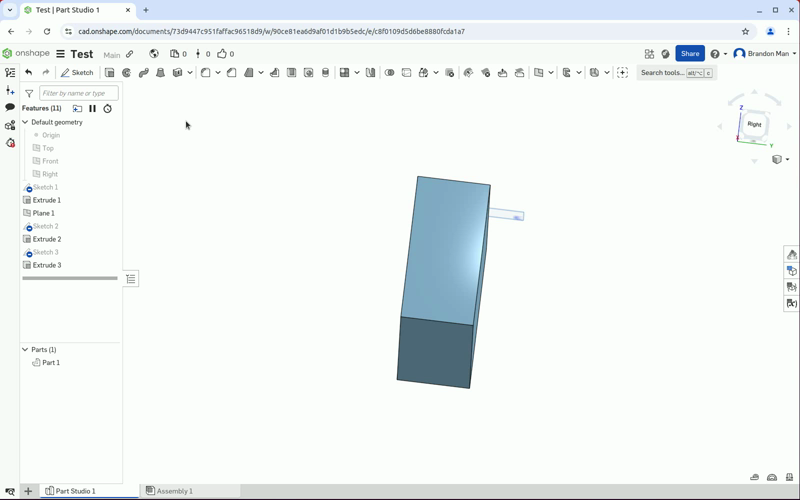
key(right, 3)
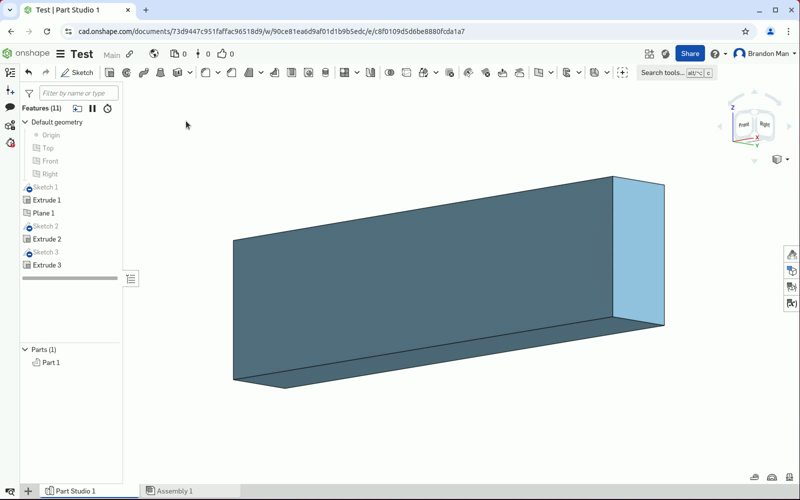
key(down, 3)
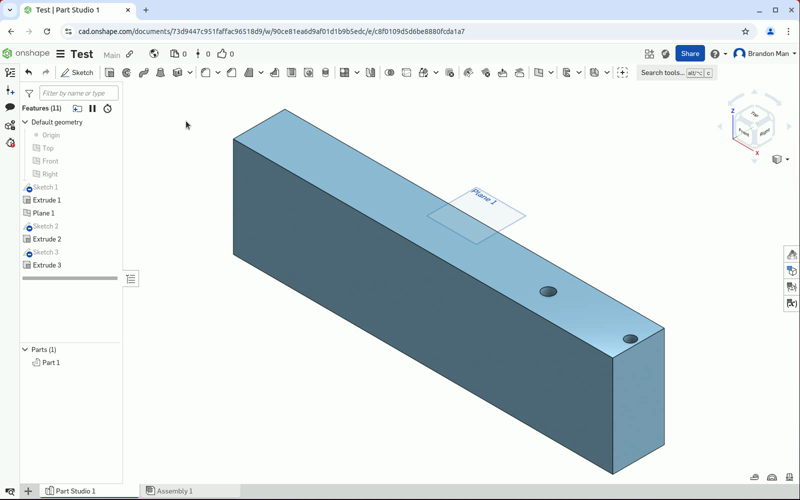
mouse_move(73, 189)
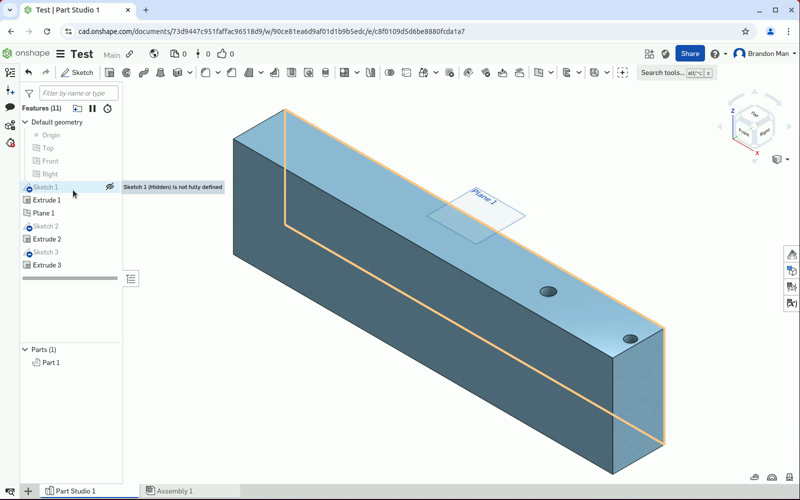
click(73, 189)